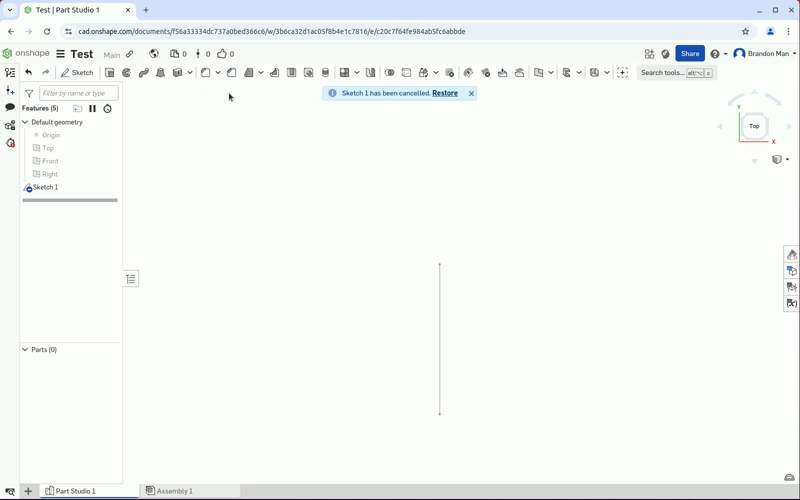
key(shift+h)
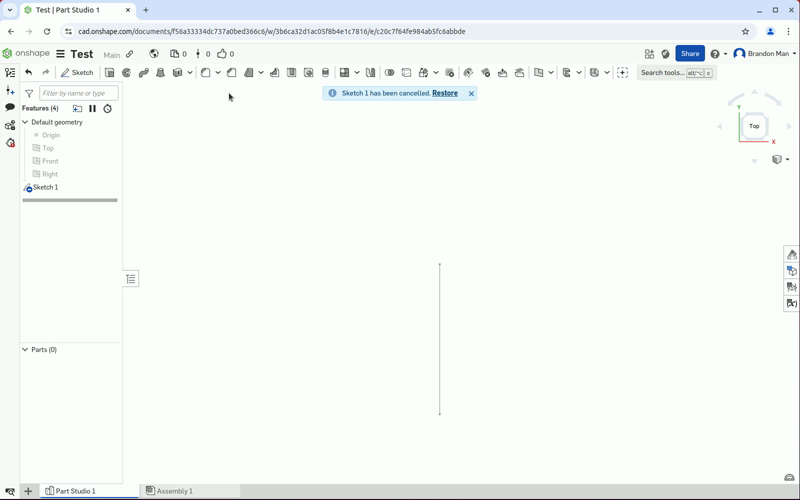
key(shift+s)
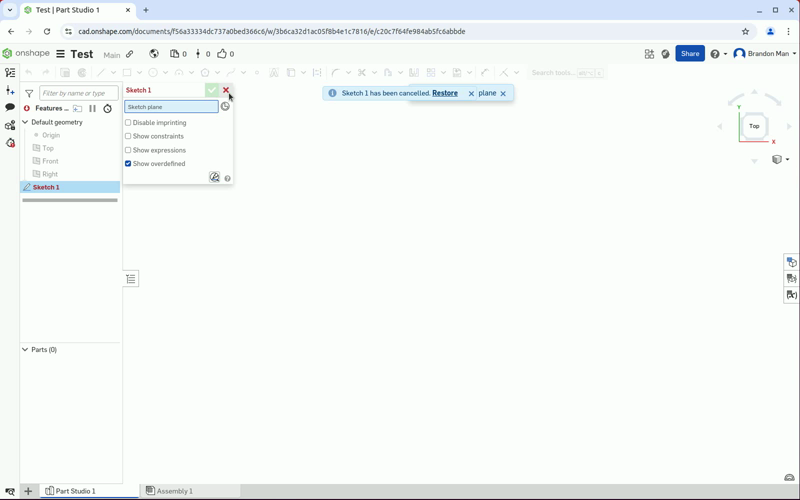
mouse_move(73, 150)
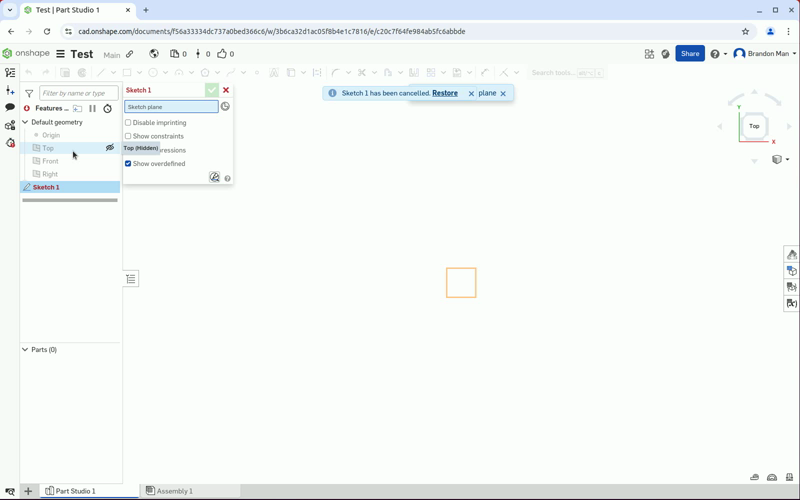
click(73, 150)
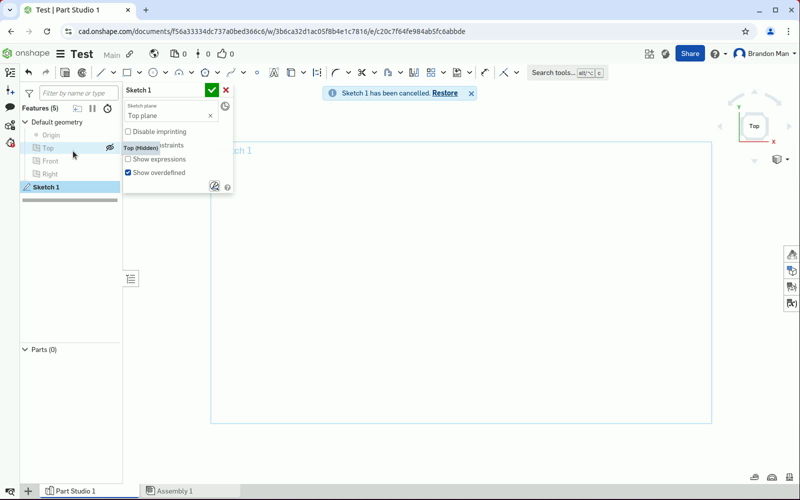
mouse_move(73, 352)
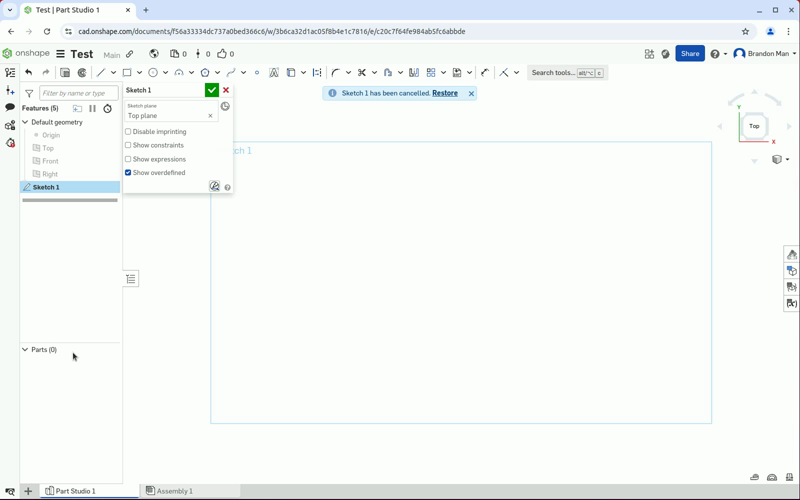
key(y)
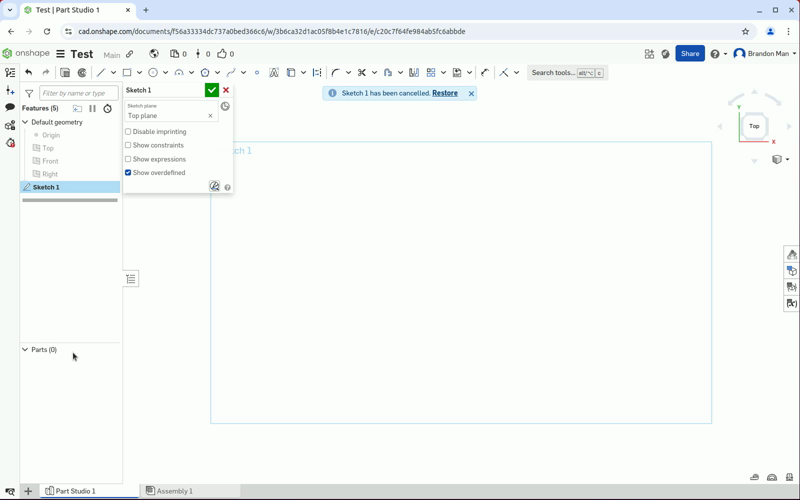
key(c)
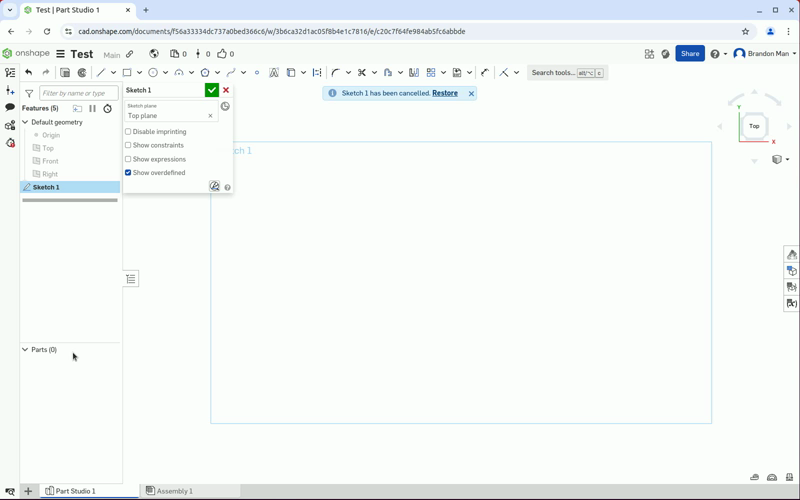
key_down(shift)
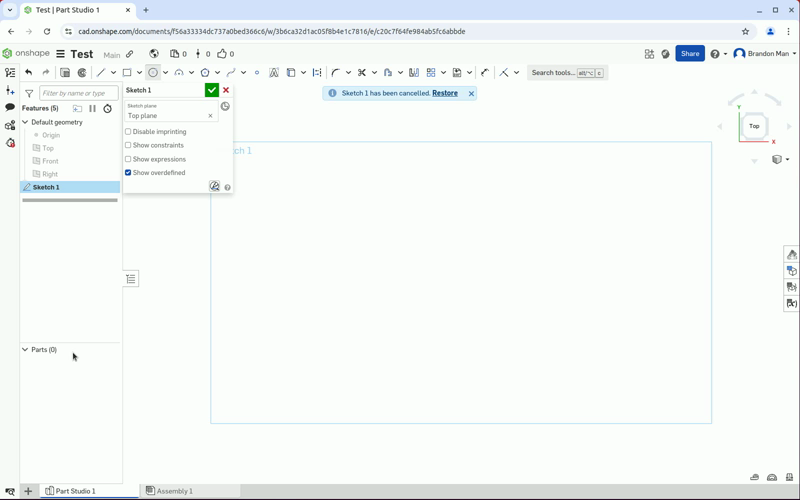
mouse_move(461, 282)
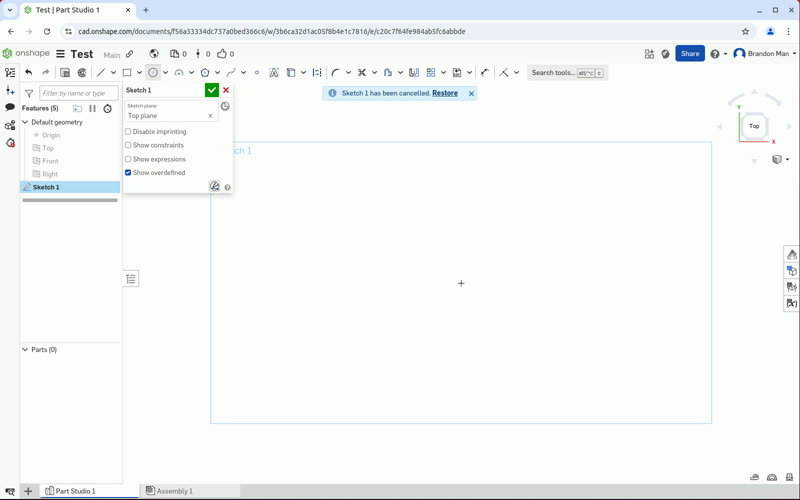
click(461, 282)
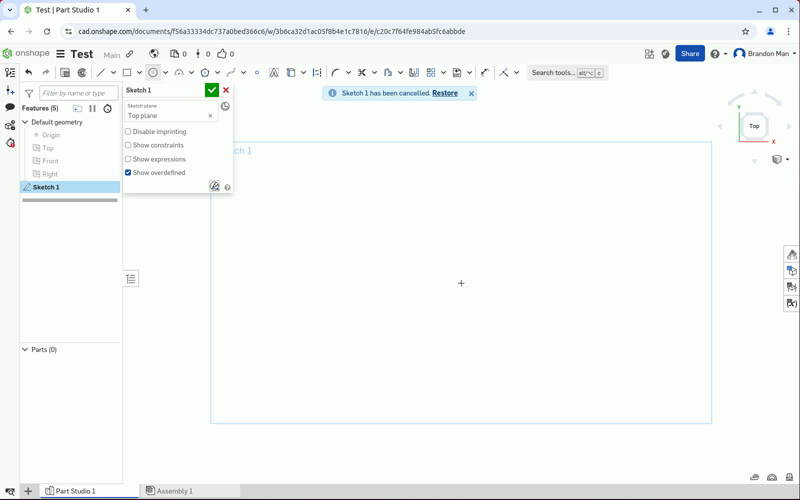
key_up(shift)
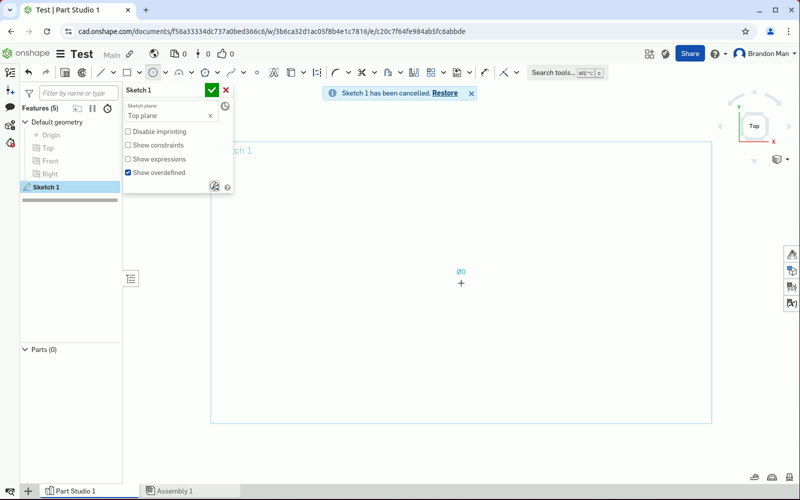
mouse_move(526, 282)
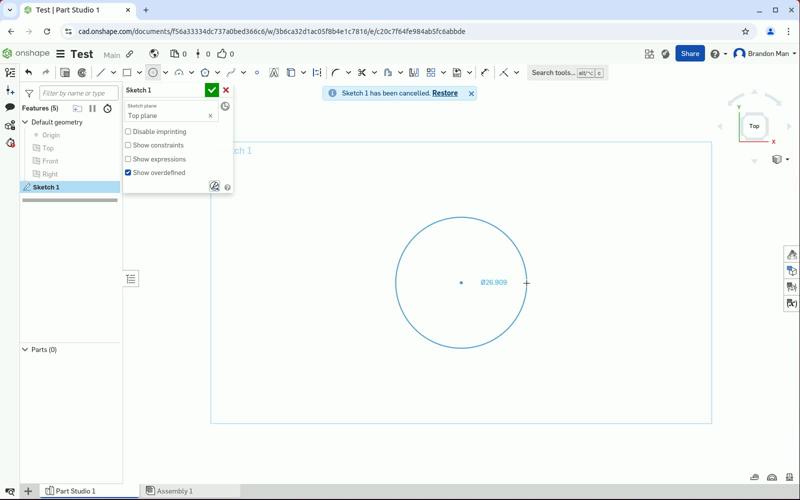
click(526, 282)
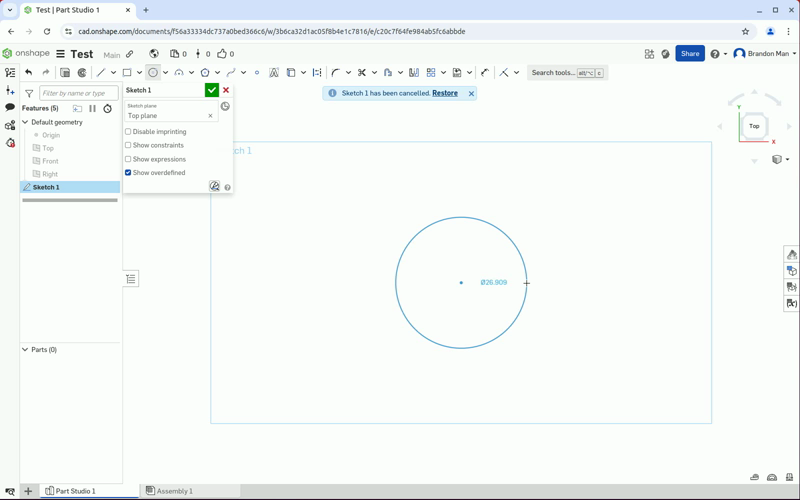
key(esc)
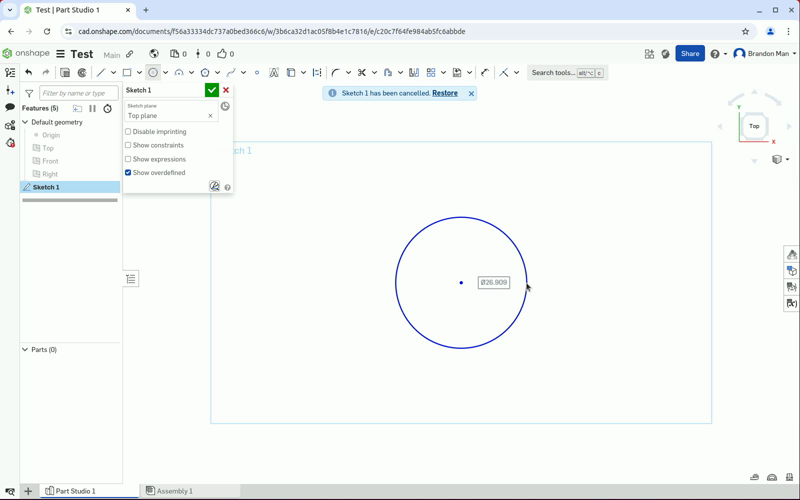
mouse_move(486, 307)
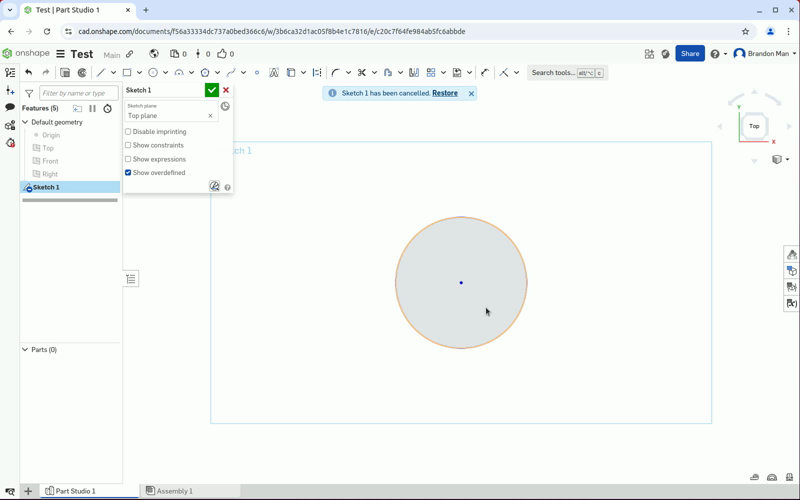
click(486, 307)
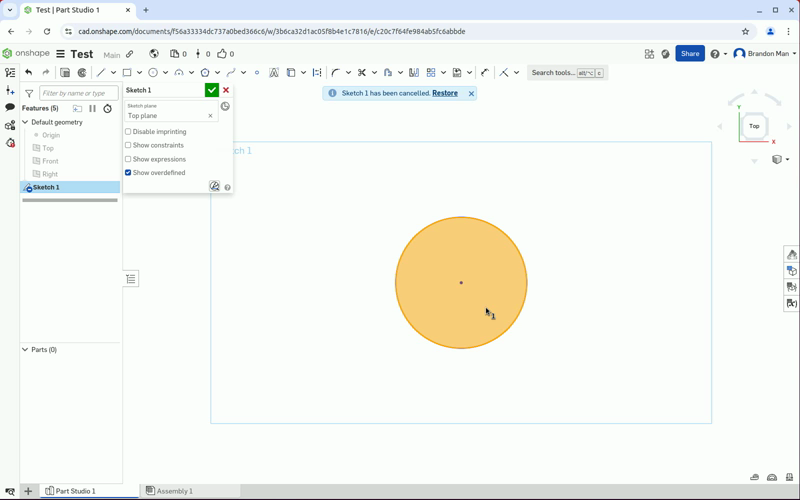
mouse_move(73, 352)
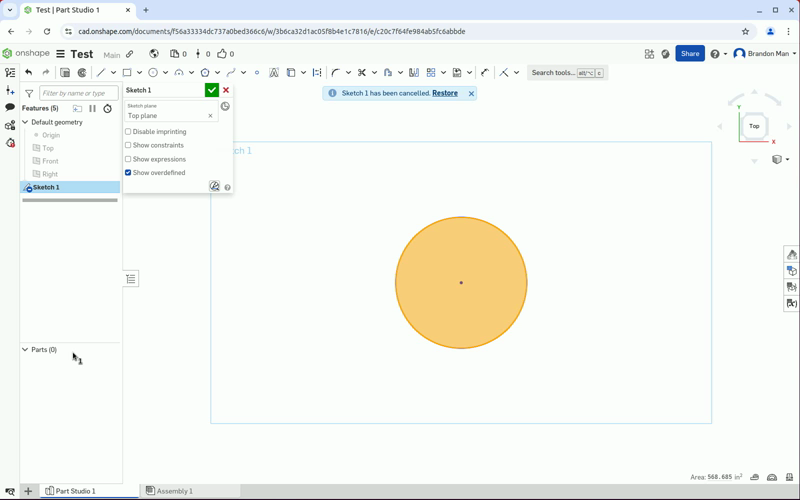
key(shift+y)
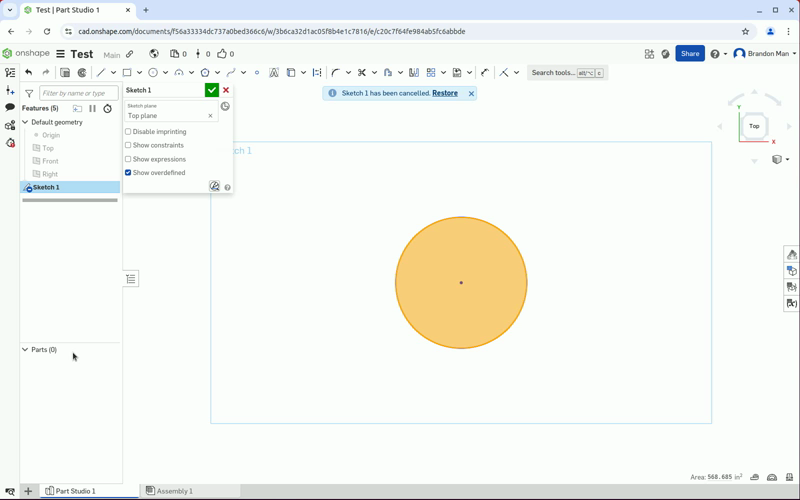
key(shift+e)
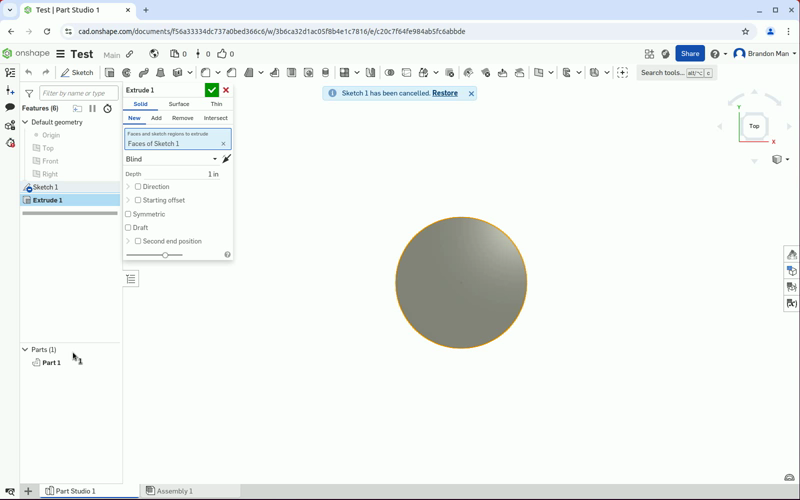
mouse_move(143, 106)
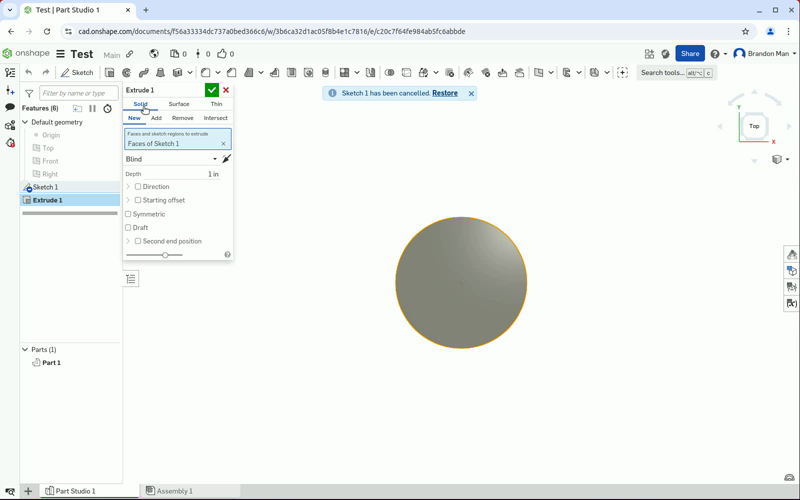
click(143, 106)
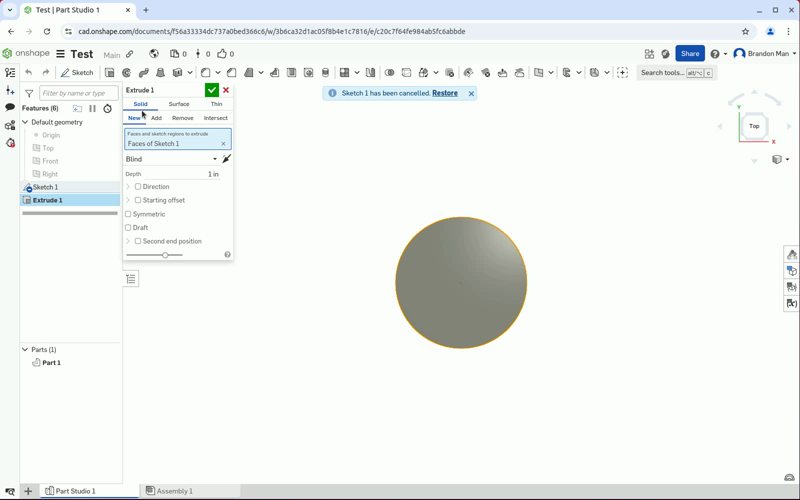
mouse_move(137, 120)
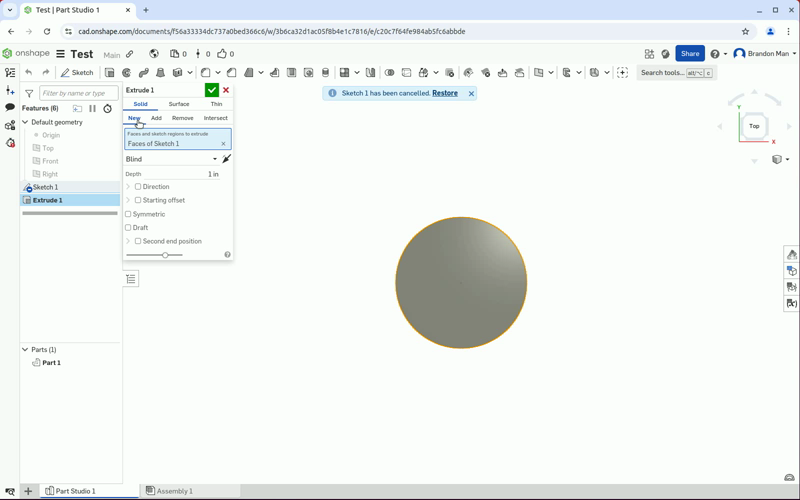
click(137, 120)
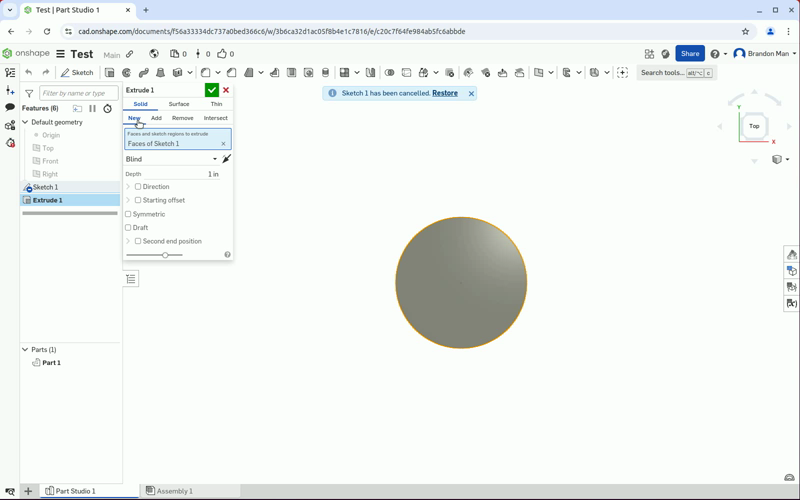
key(tab, 4)
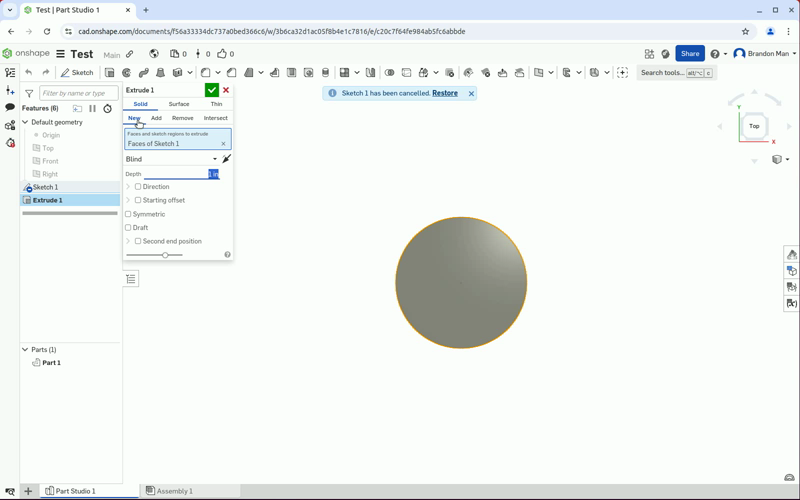
text(8.184)
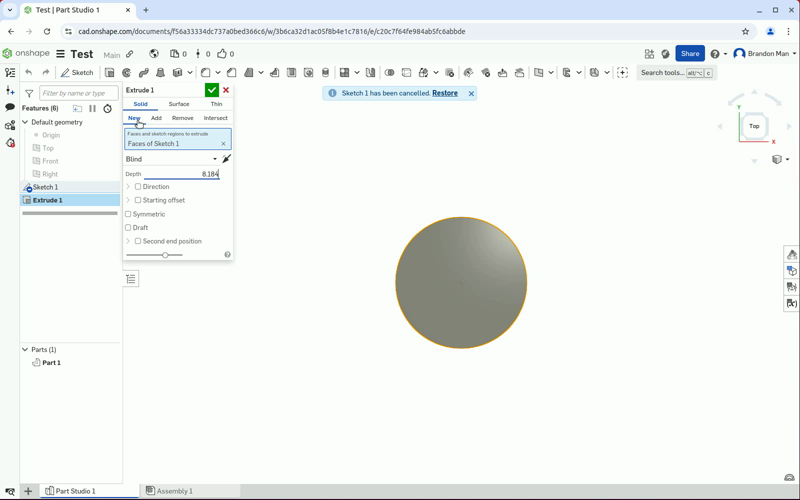
key(enter)
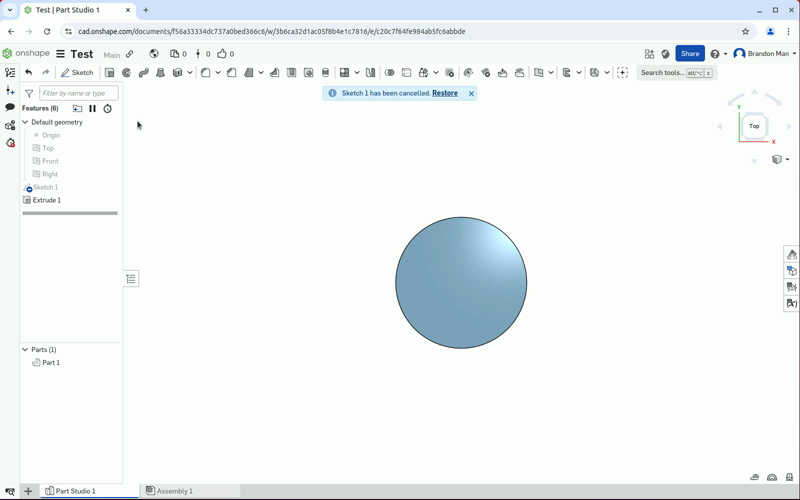
key(shift+h)
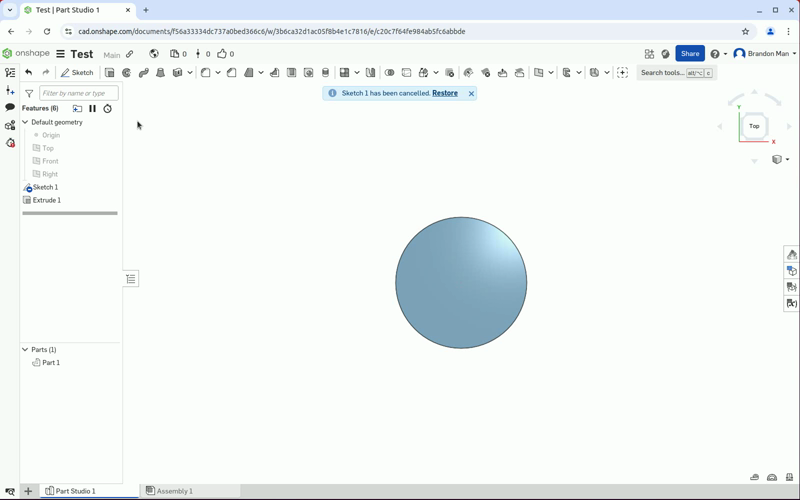
key(shift+h)
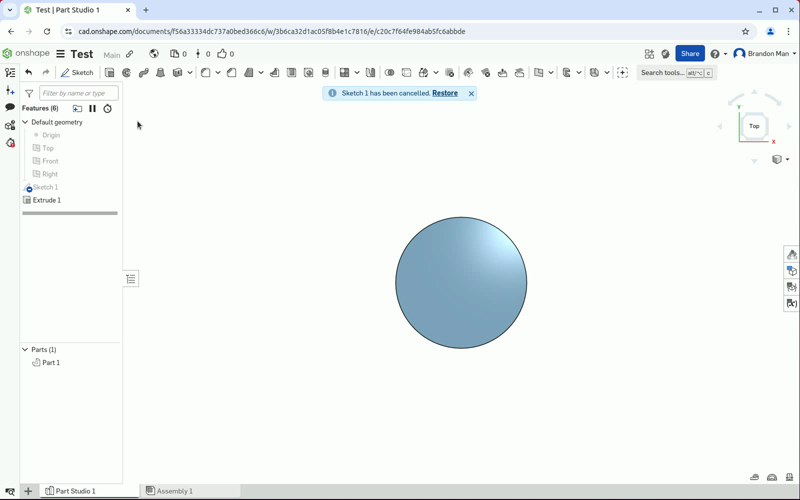
mouse_move(73, 189)
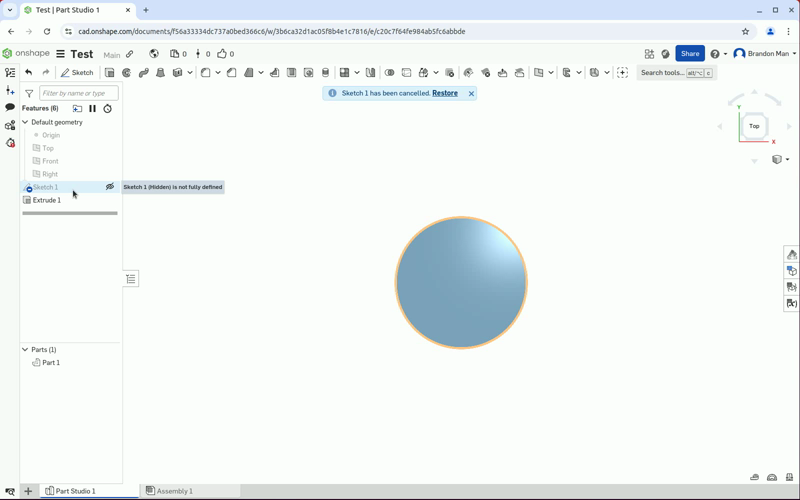
click(73, 189)
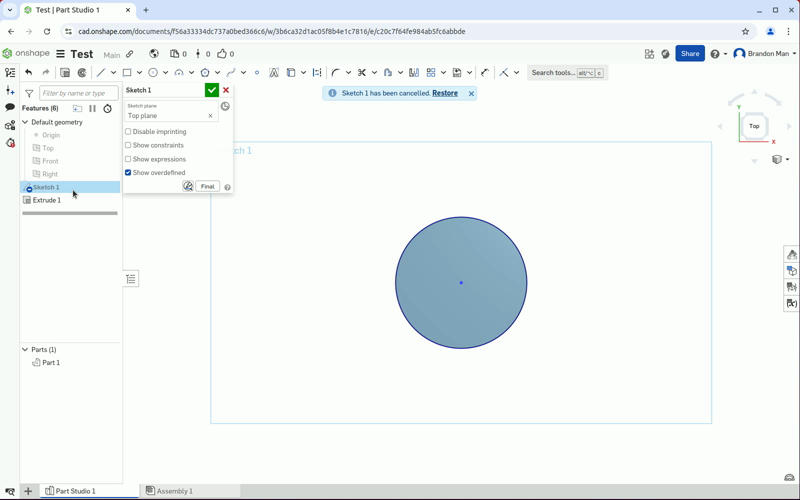
mouse_move(229, 92)
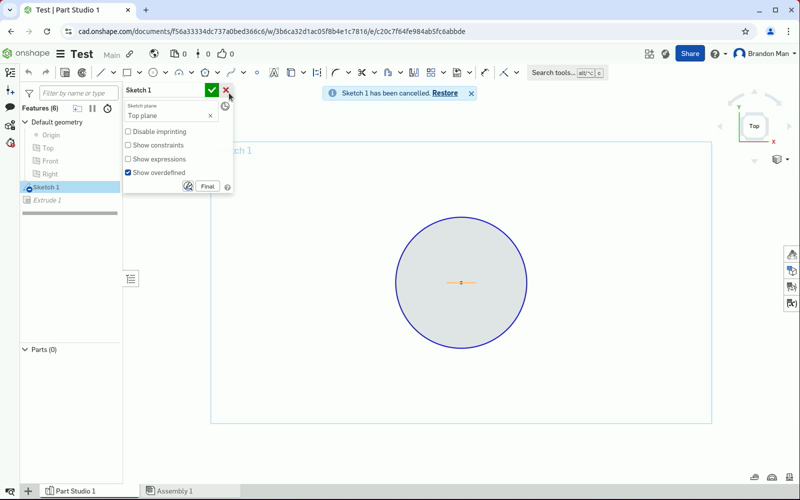
click(229, 92)
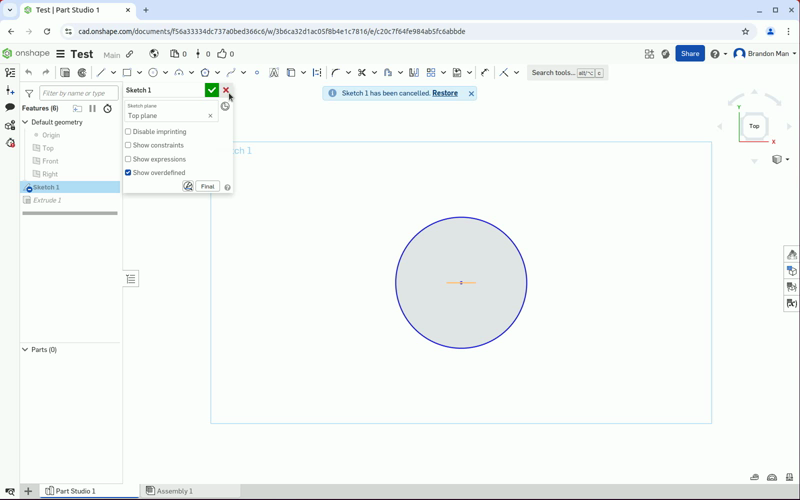
key(shift+s)
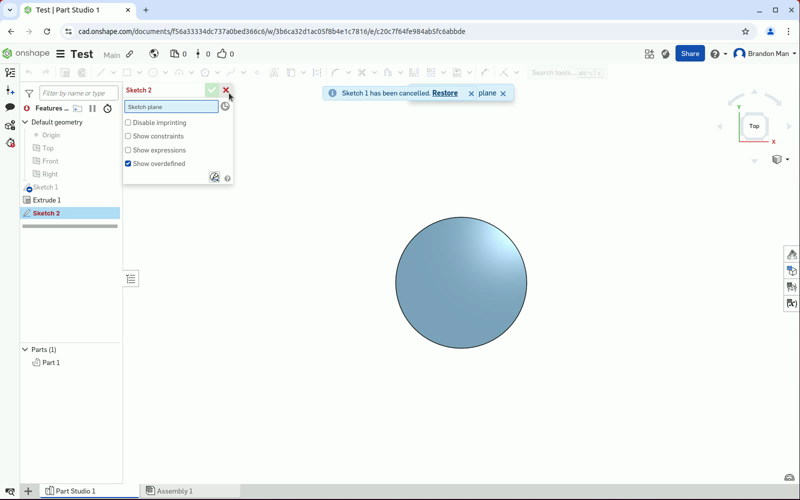
mouse_move(73, 150)
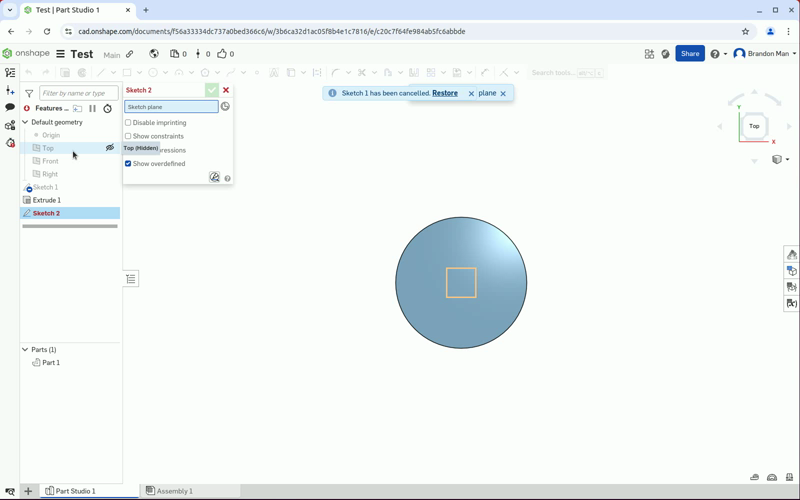
click(73, 150)
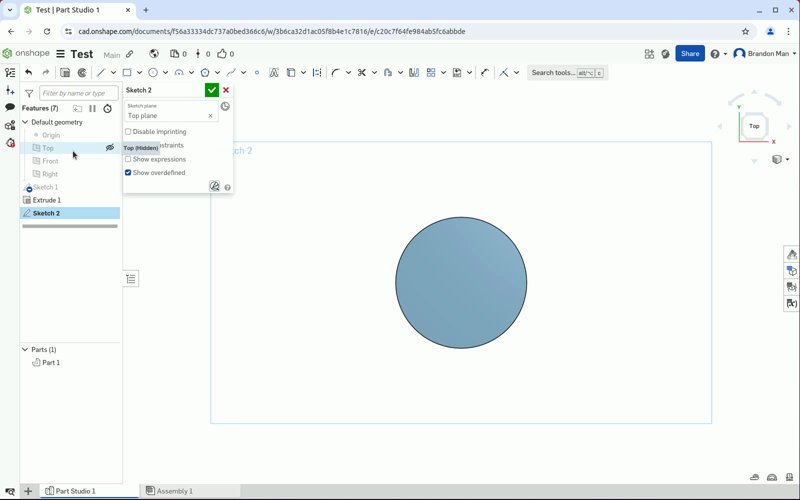
mouse_move(73, 352)
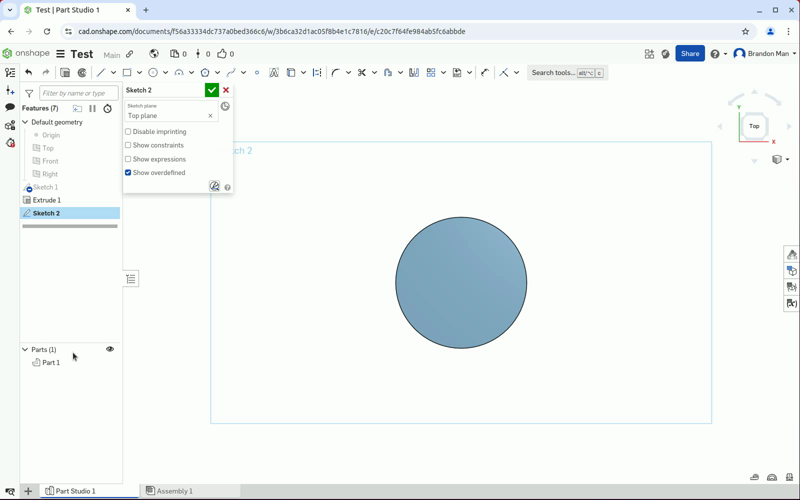
key(y)
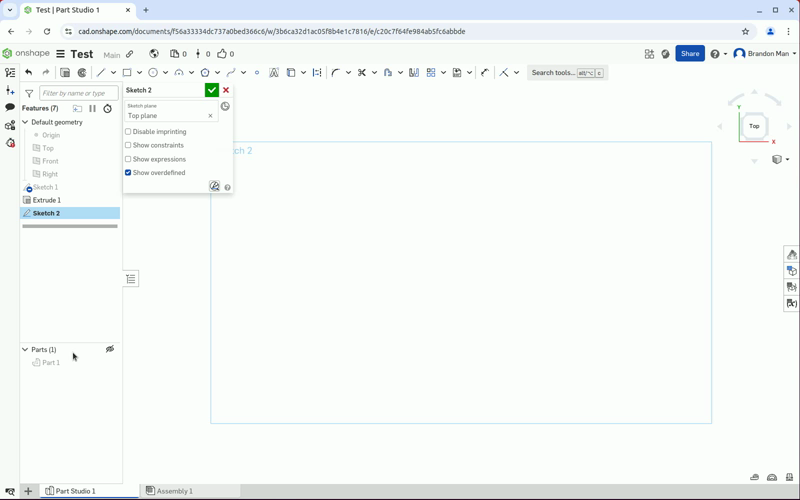
key(a)
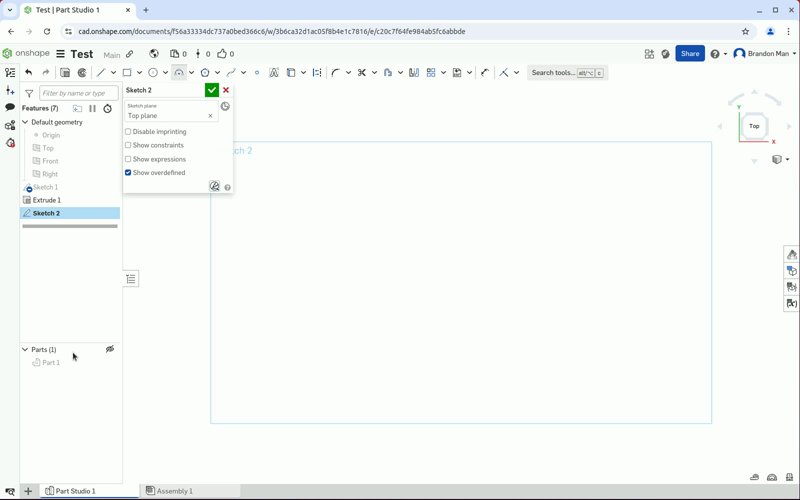
key_down(shift)
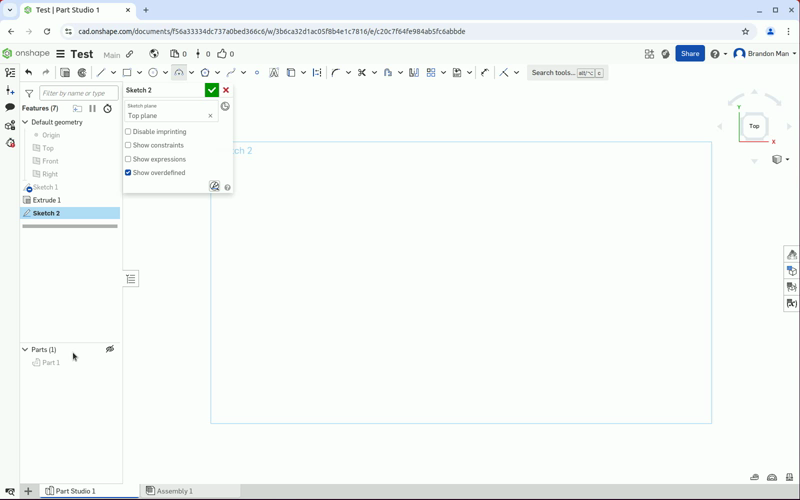
mouse_move(440, 222)
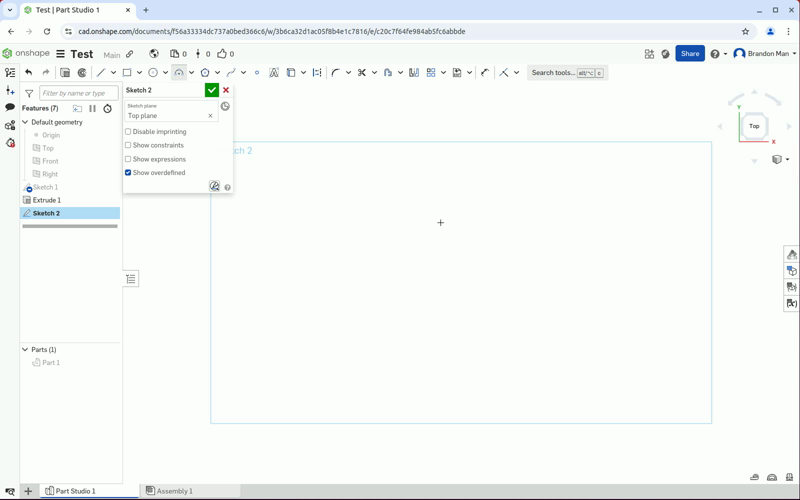
click(440, 222)
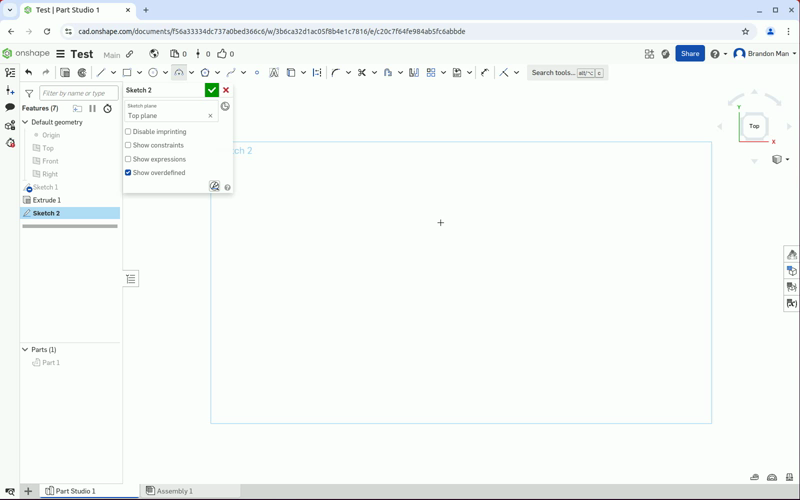
key_up(shift)
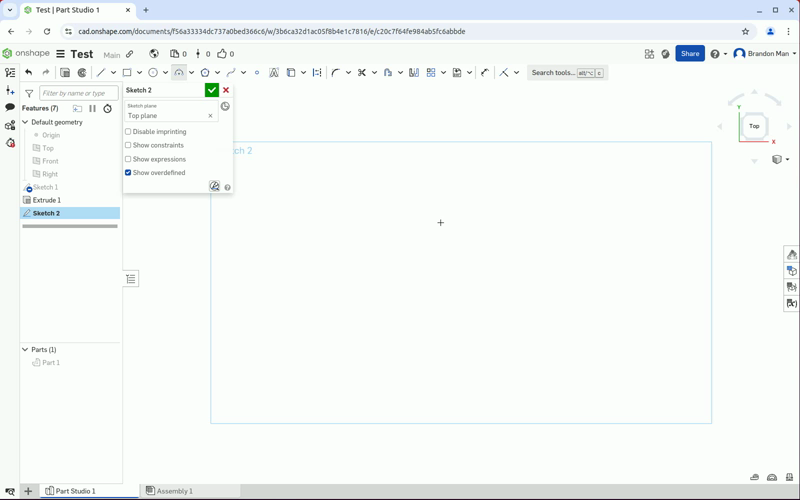
key_down(shift)
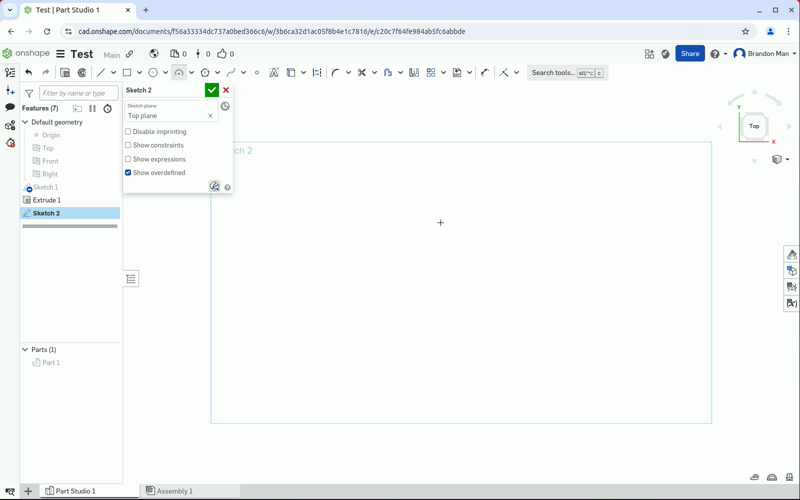
mouse_move(481, 222)
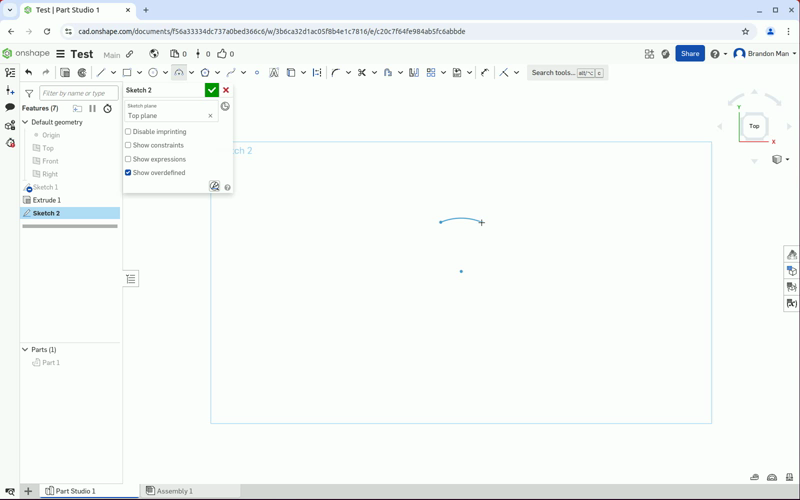
click(481, 222)
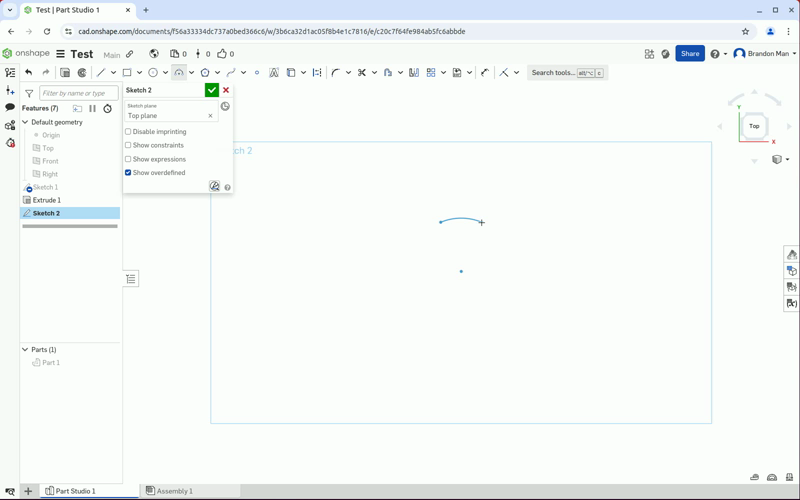
mouse_move(461, 218)
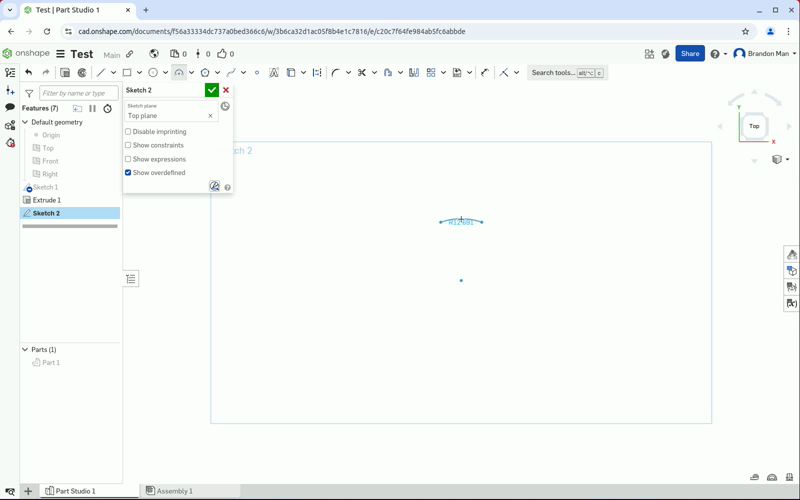
click(461, 218)
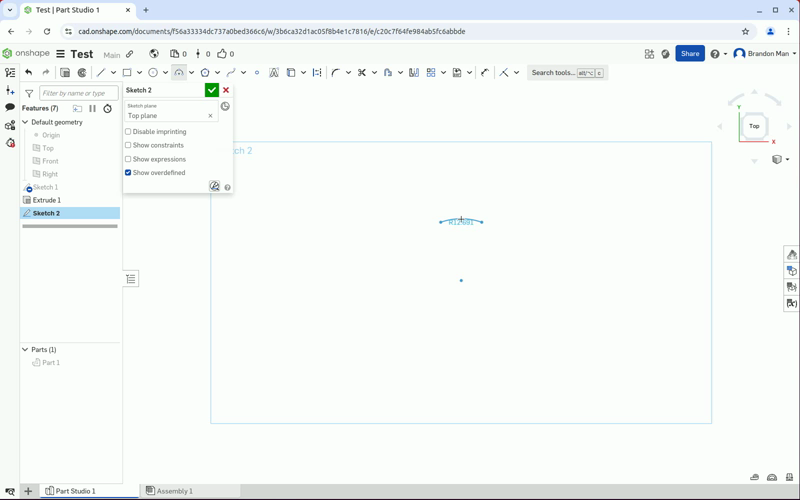
key_up(shift)
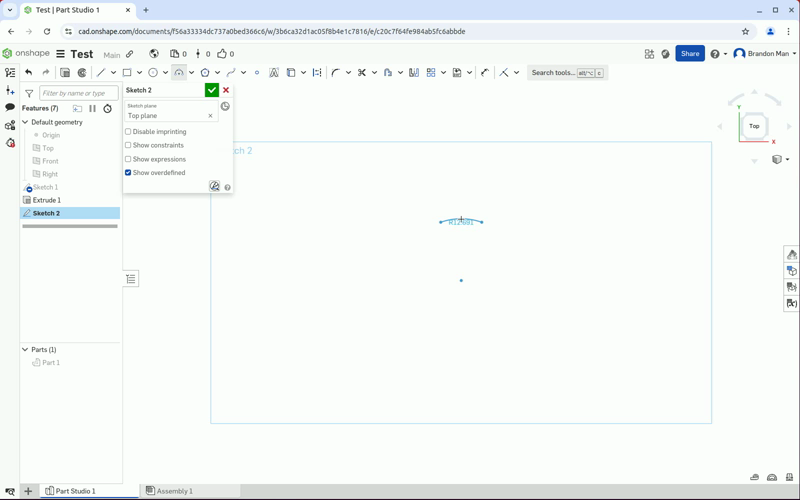
key(esc)
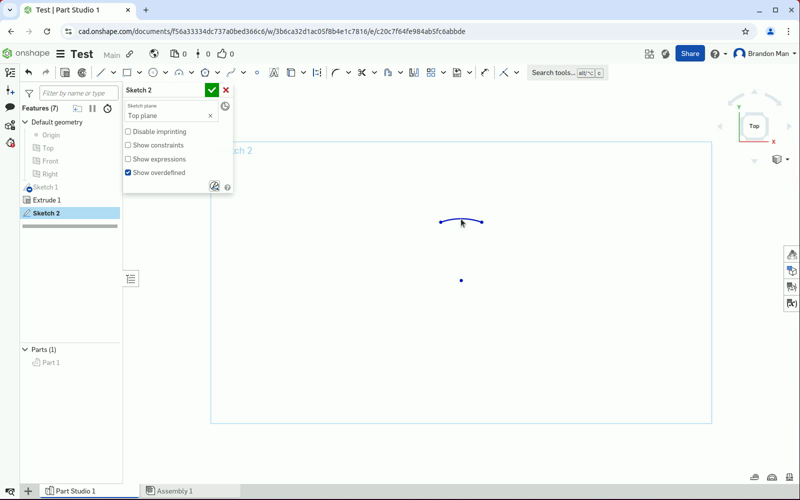
key(l)
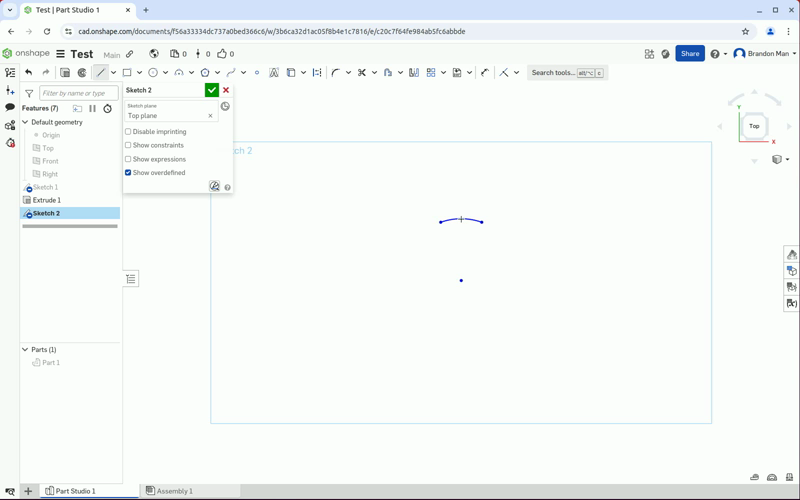
mouse_move(481, 222)
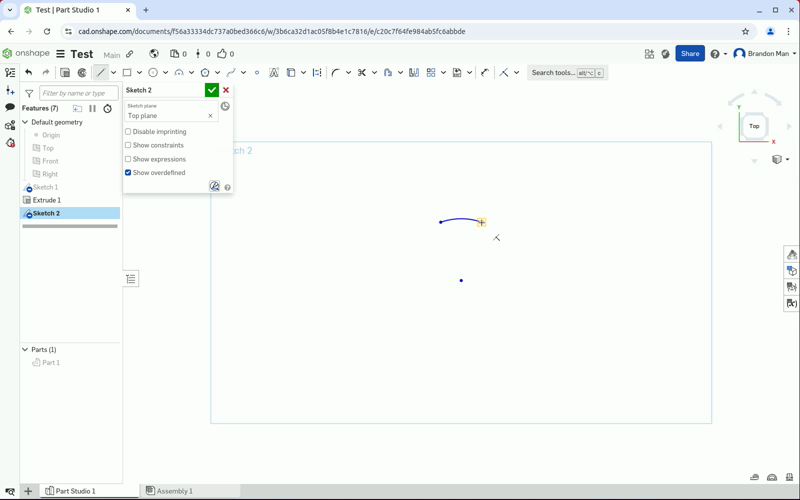
click(481, 222)
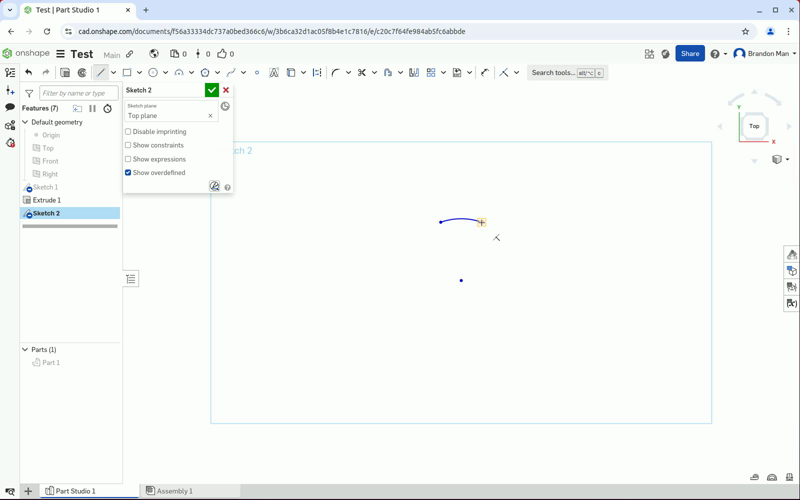
key_down(shift)
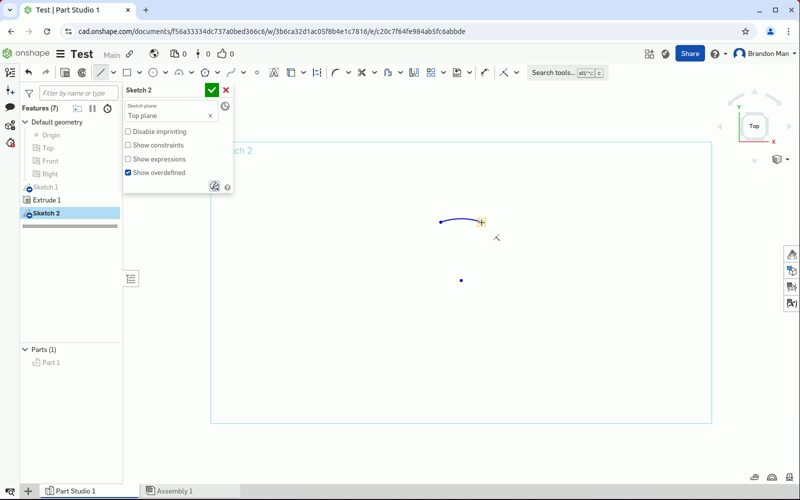
mouse_move(511, 222)
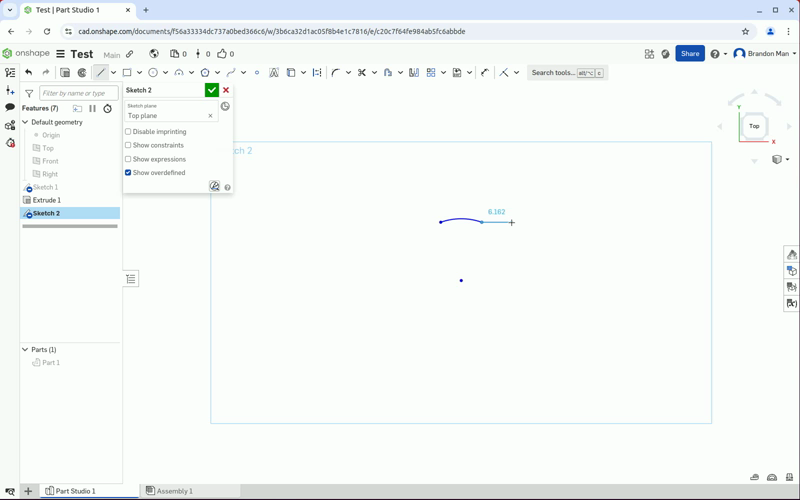
mouse_move(481, 169)
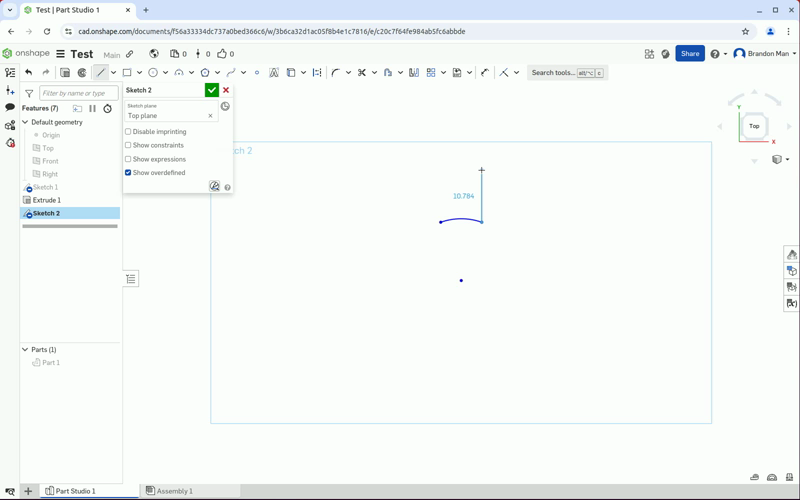
click(481, 169)
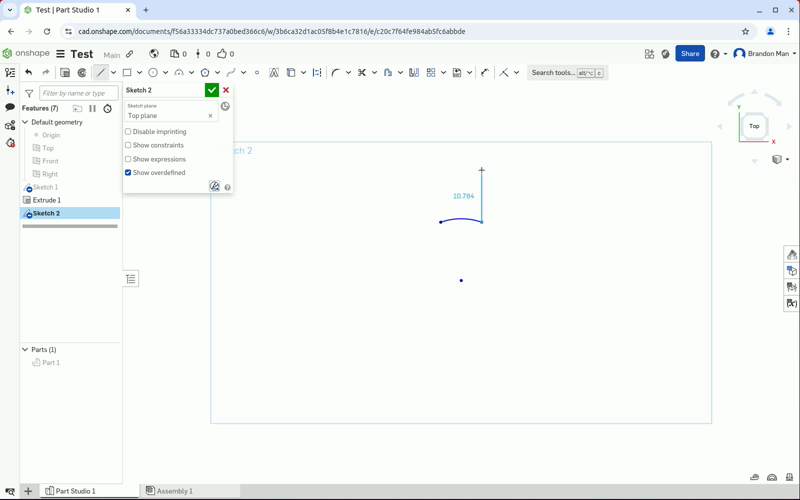
key_up(shift)
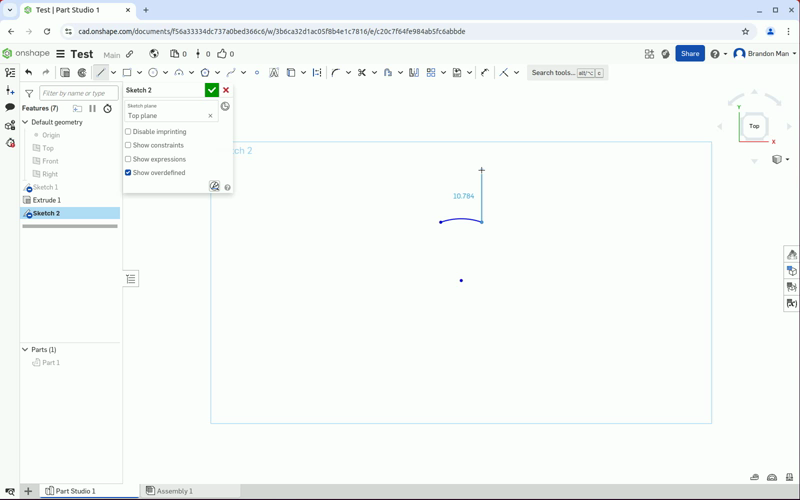
key_down(shift)
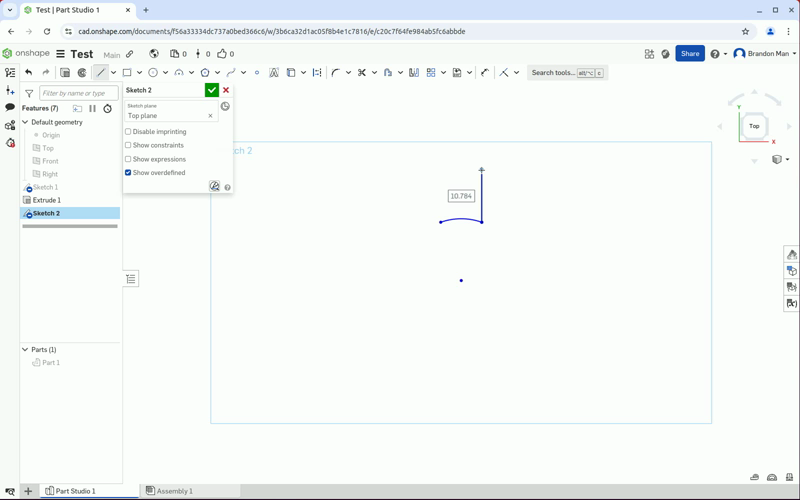
mouse_move(511, 169)
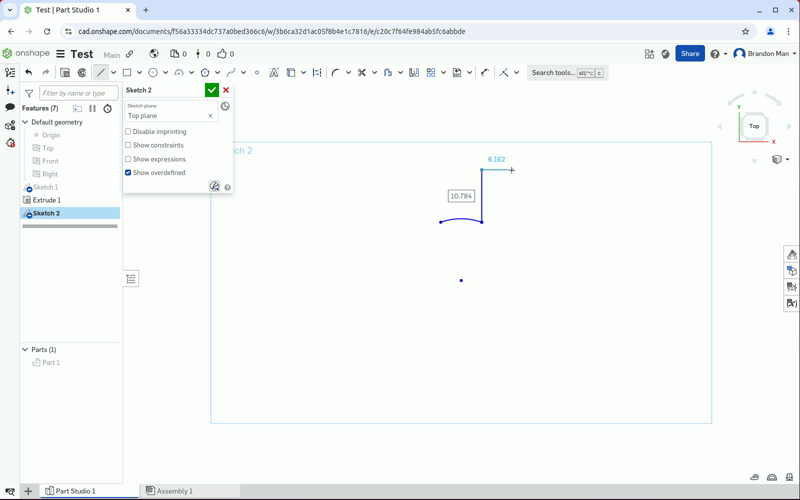
mouse_move(440, 169)
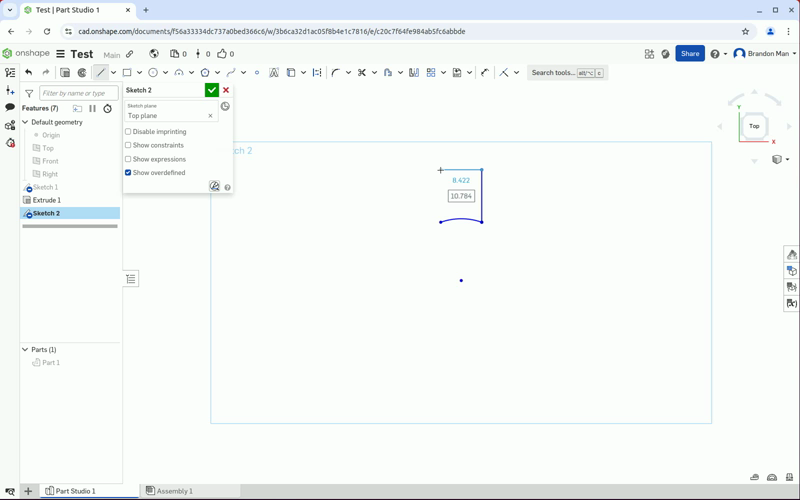
click(440, 169)
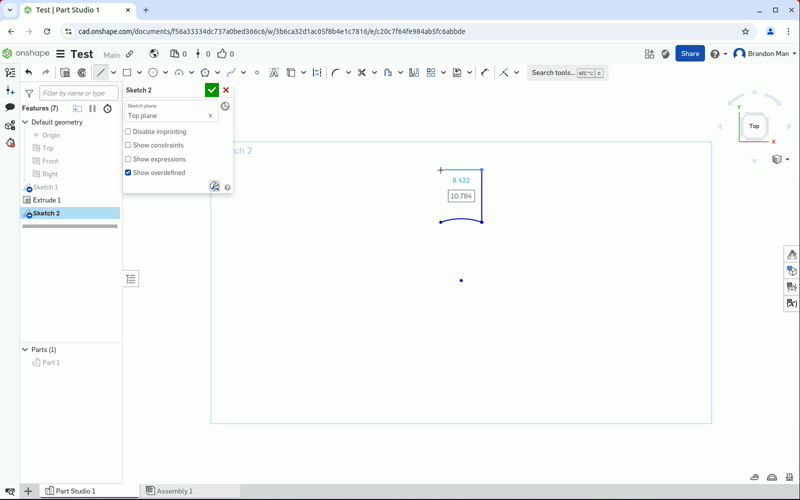
key_up(shift)
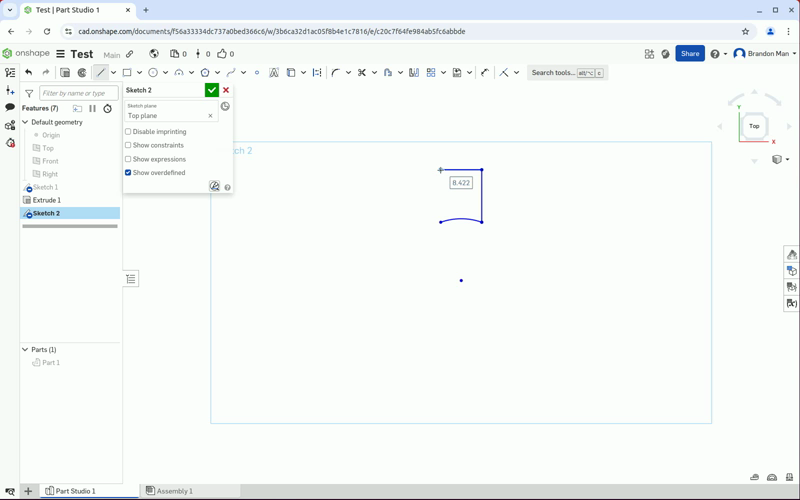
mouse_move(470, 169)
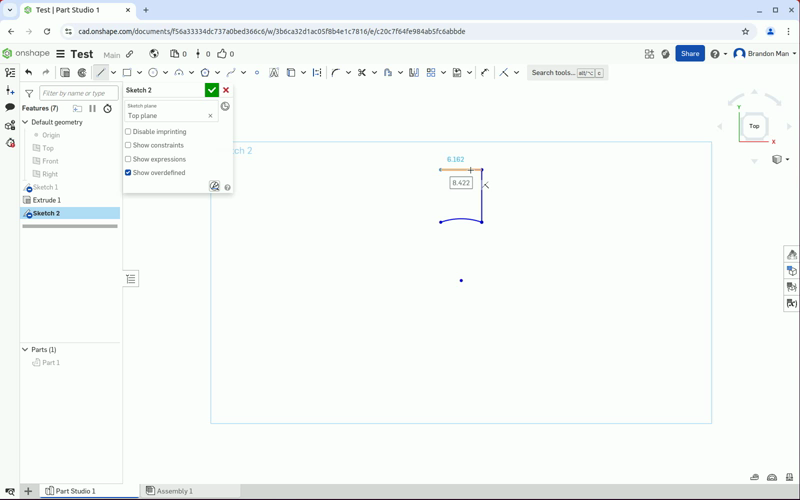
key_down(shift)
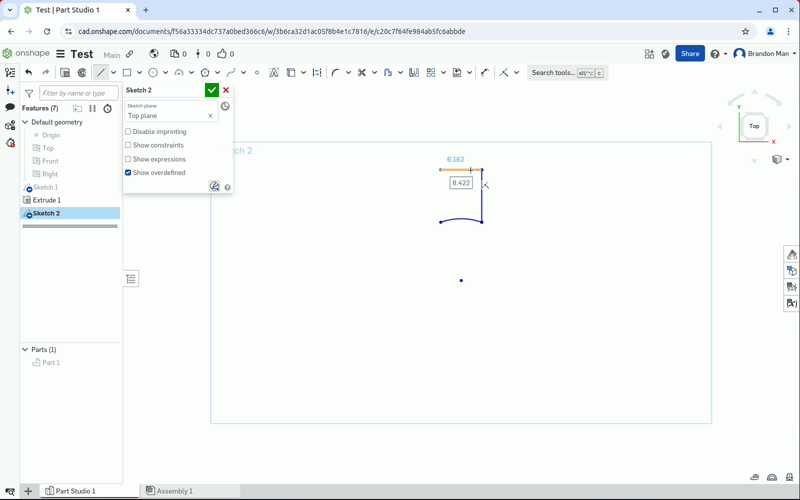
mouse_move(440, 222)
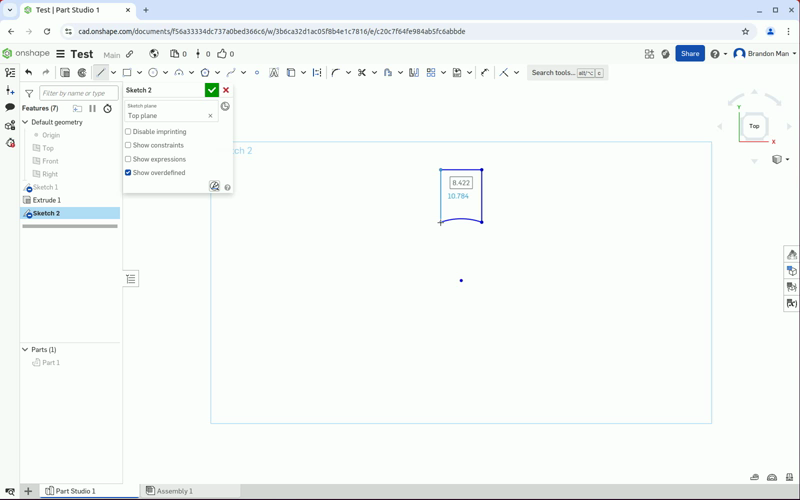
key_up(shift)
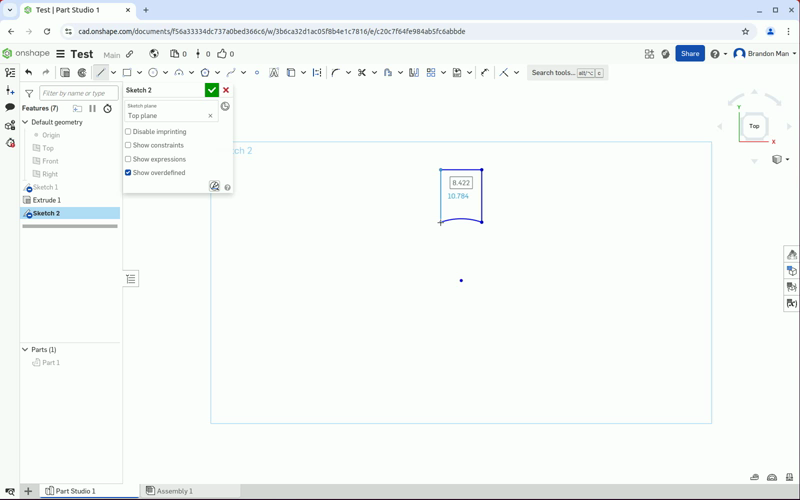
click(440, 222)
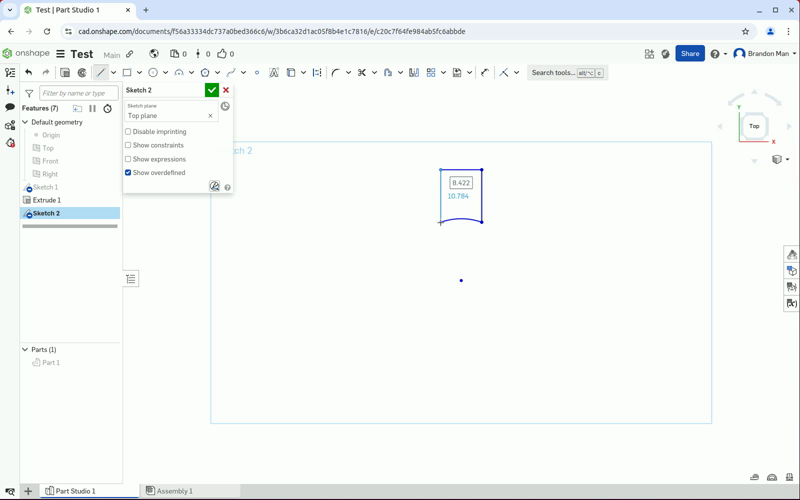
key(esc)
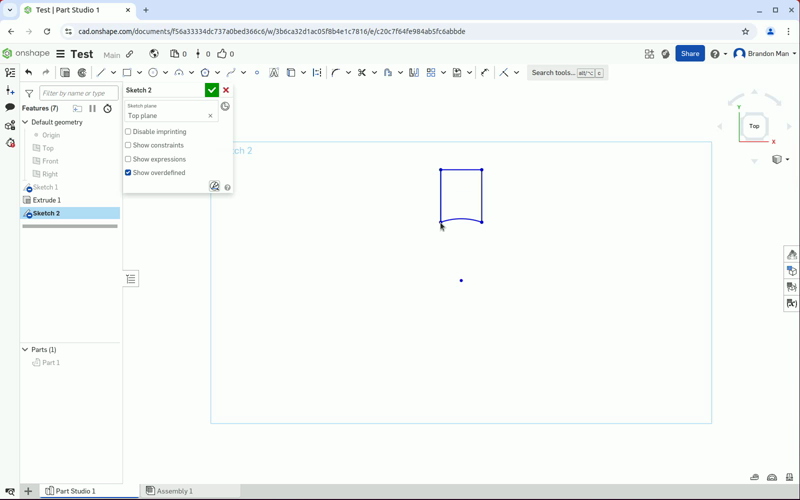
mouse_move(461, 197)
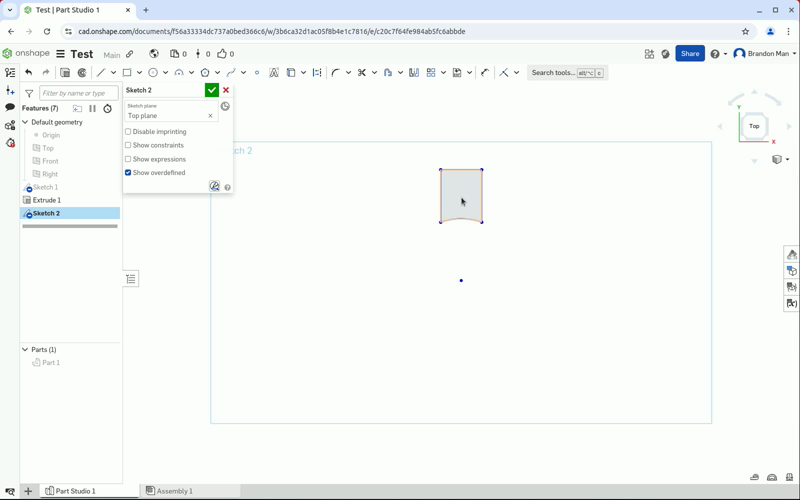
click(461, 197)
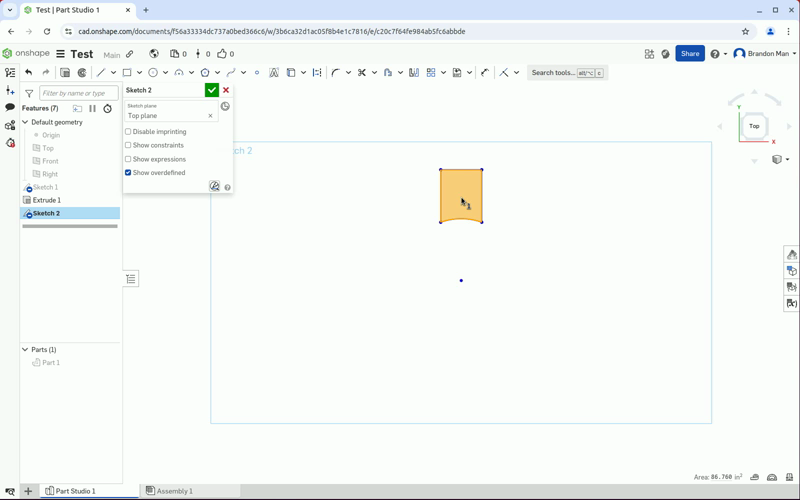
mouse_move(73, 352)
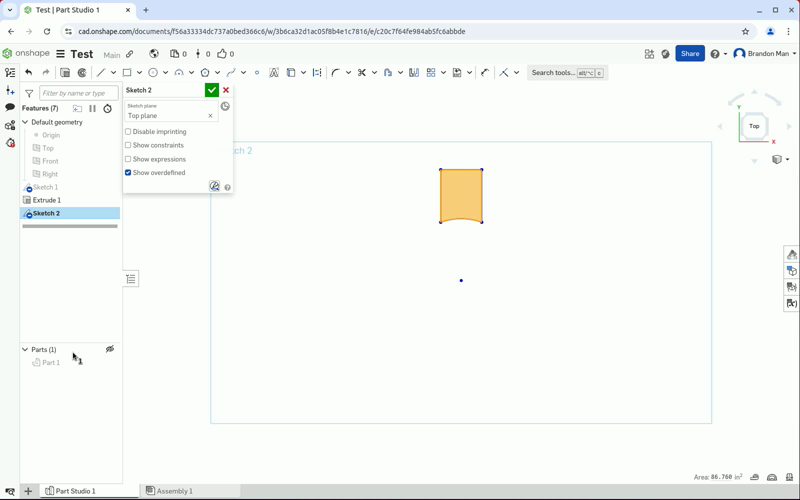
key(shift+y)
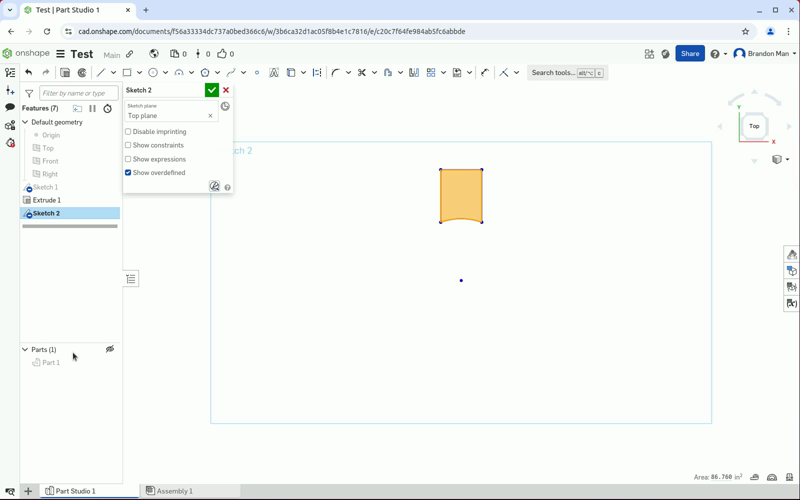
key(shift+e)
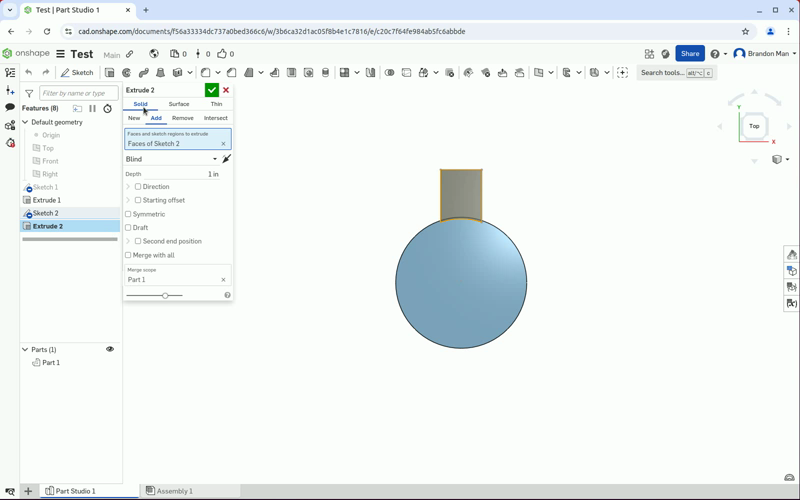
mouse_move(143, 106)
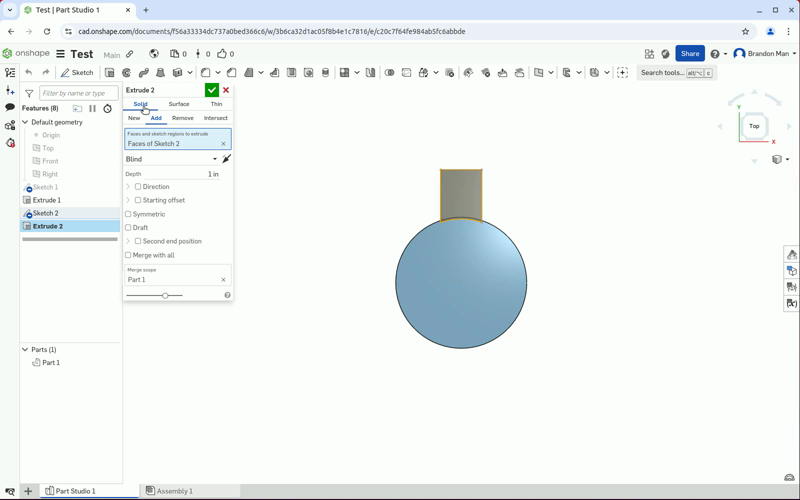
click(143, 106)
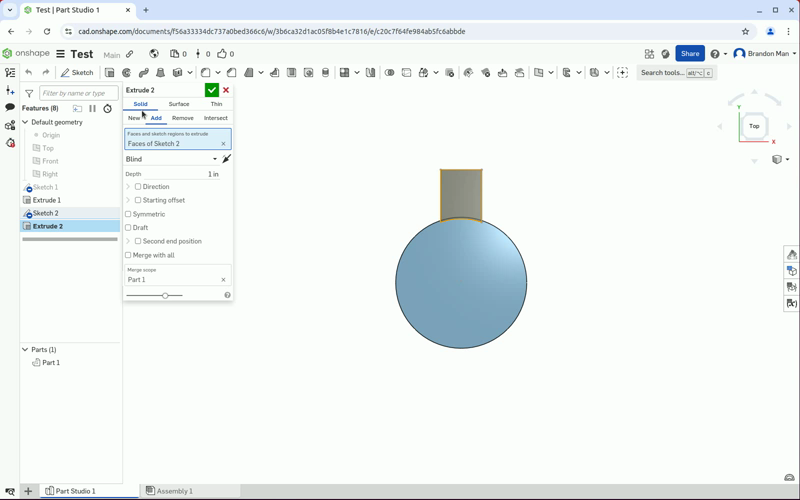
mouse_move(137, 120)
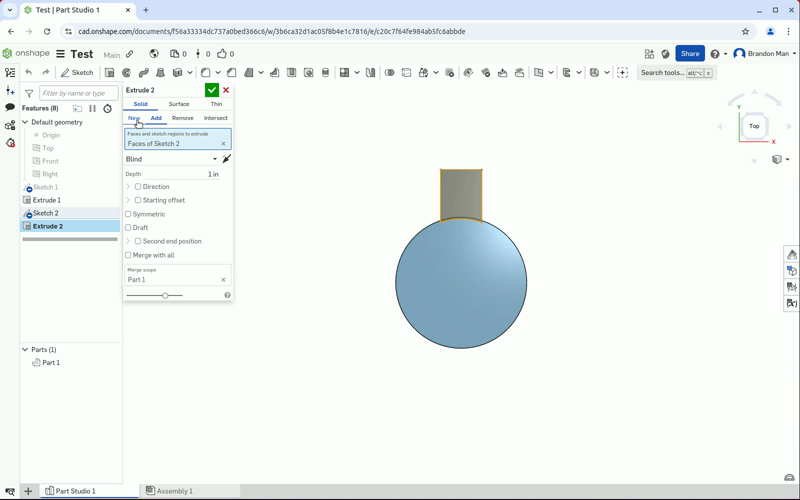
click(137, 120)
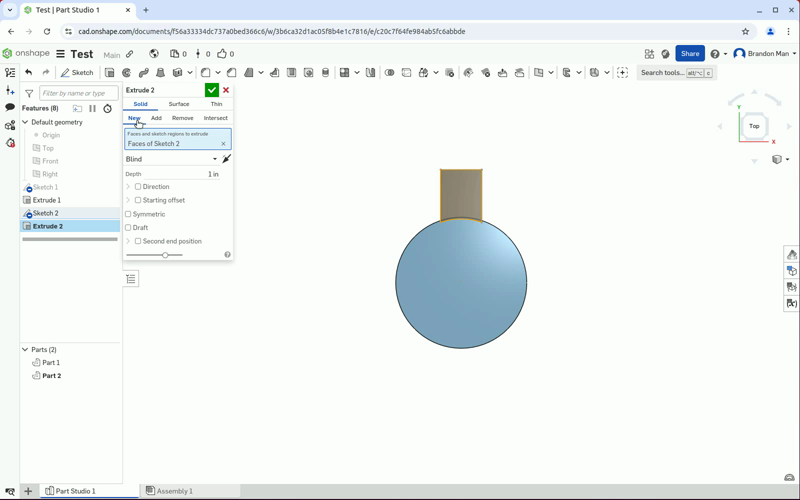
key(tab, 4)
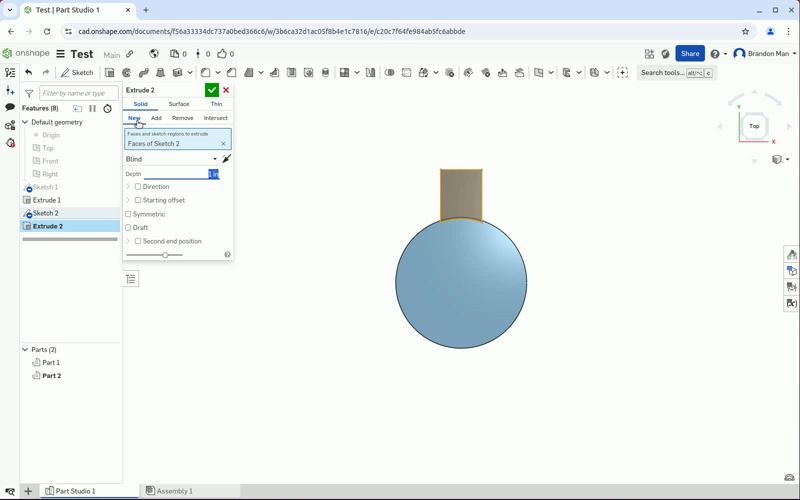
text(5.055)
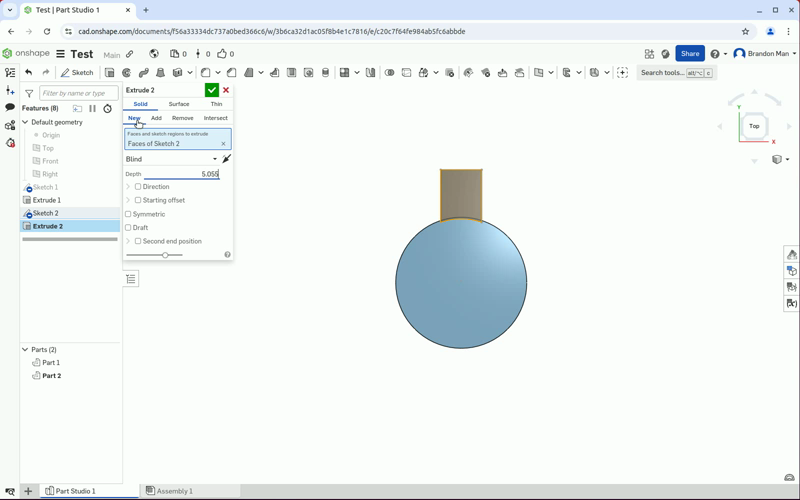
key(enter)
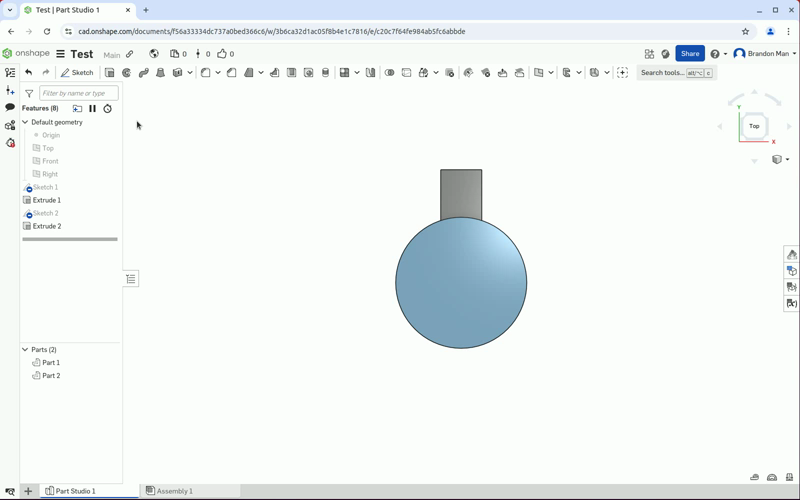
key(shift+h)
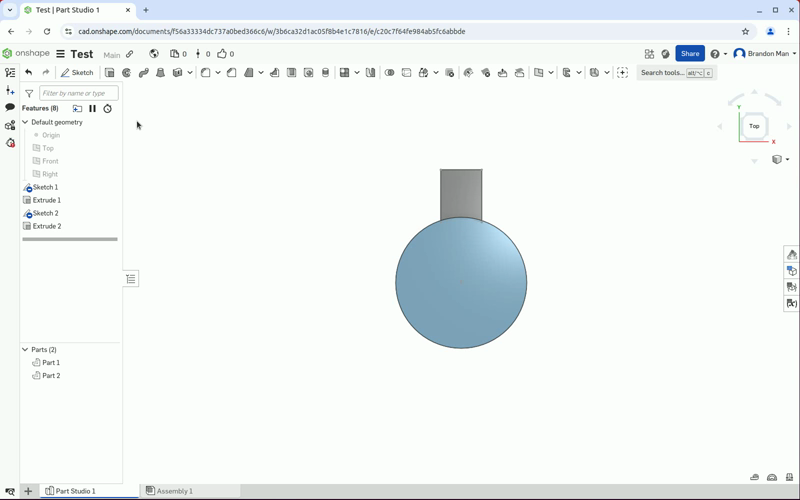
key(shift+h)
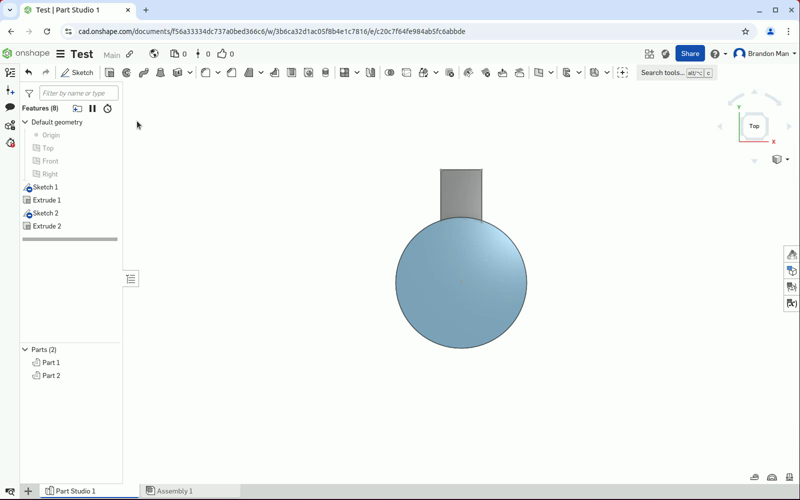
key(shift+7)
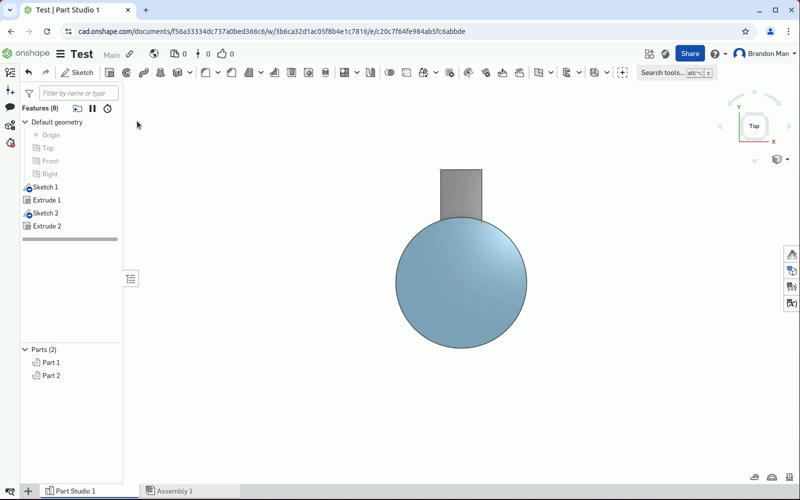
key(up, 3)
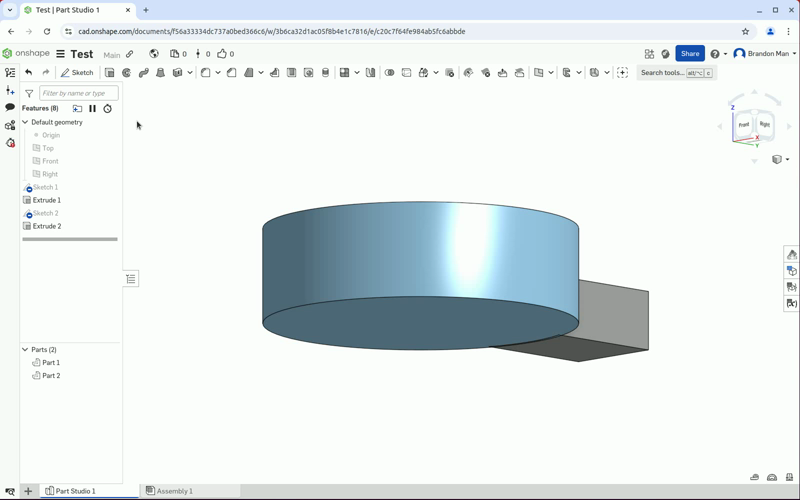
key(left, 3)
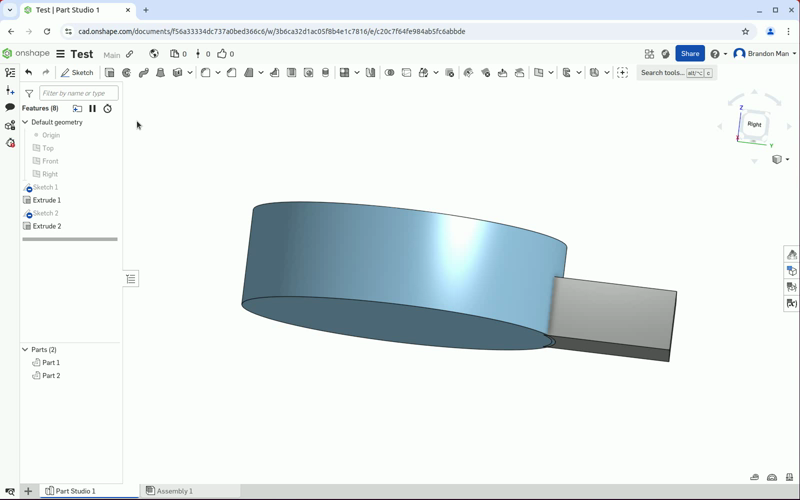
key(right, 3)
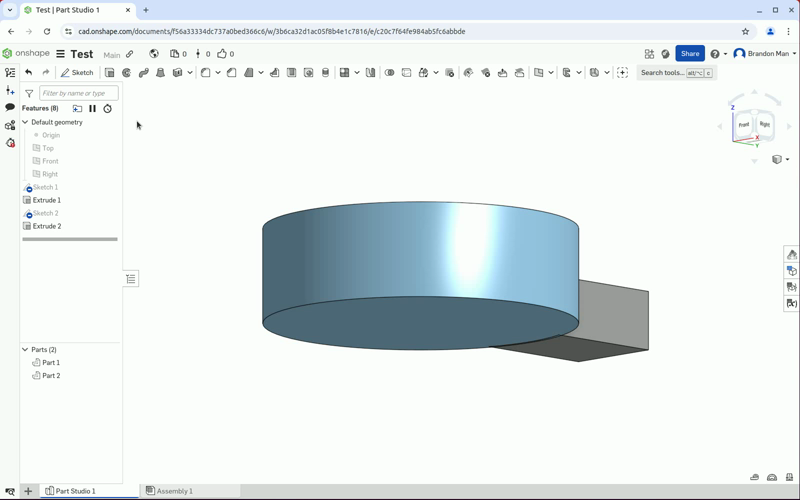
key(down, 3)
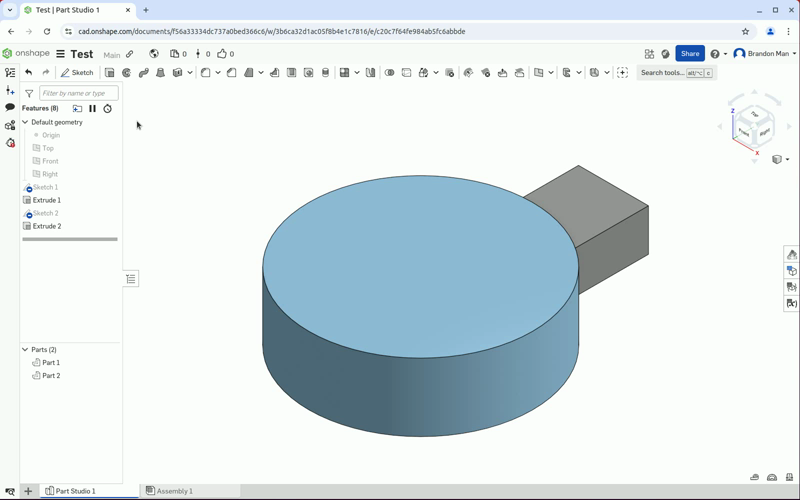
mouse_move(73, 189)
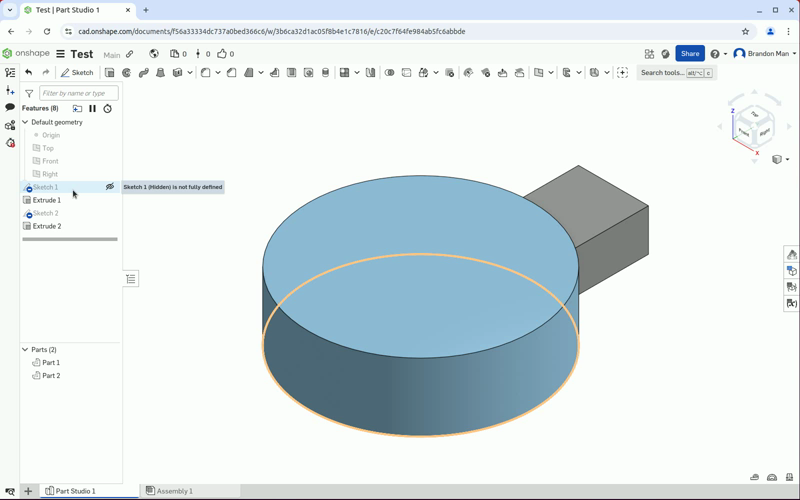
click(73, 189)